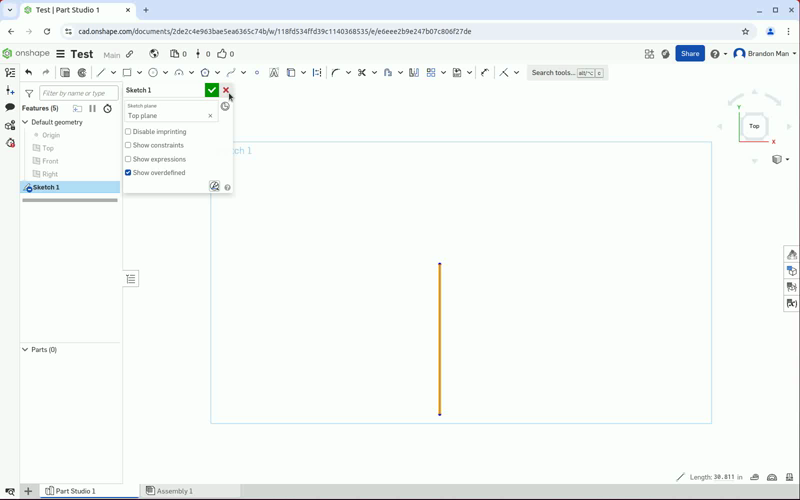
key(shift+h)
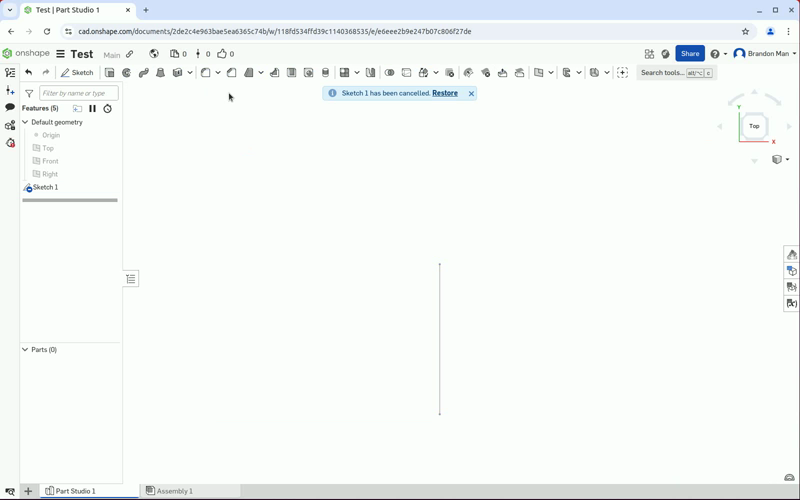
key(shift+s)
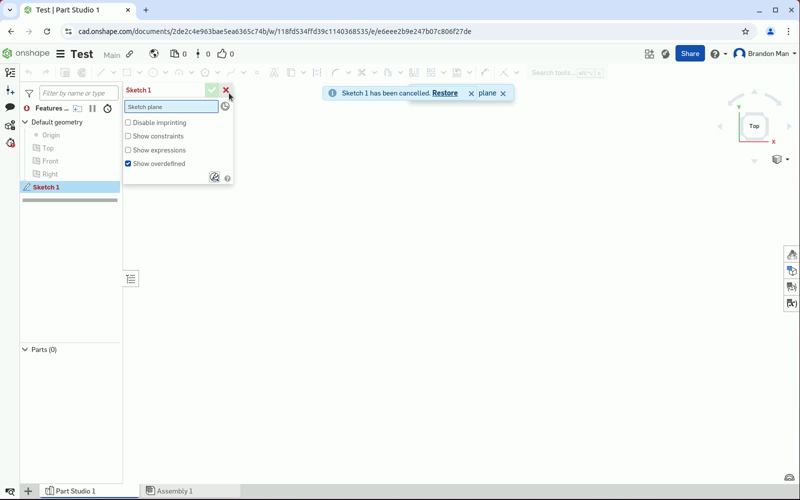
mouse_move(73, 150)
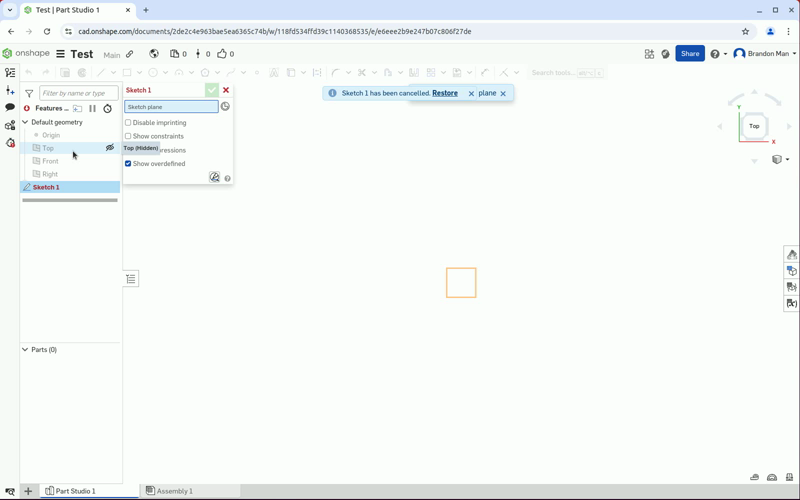
click(73, 150)
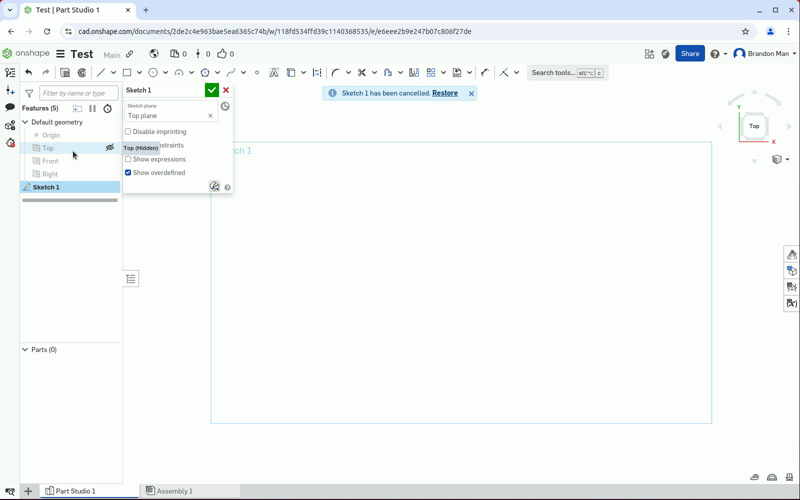
mouse_move(73, 352)
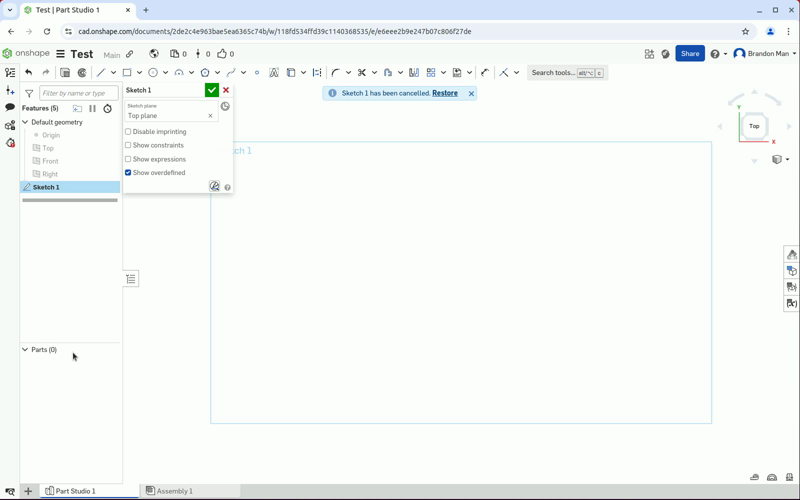
key(y)
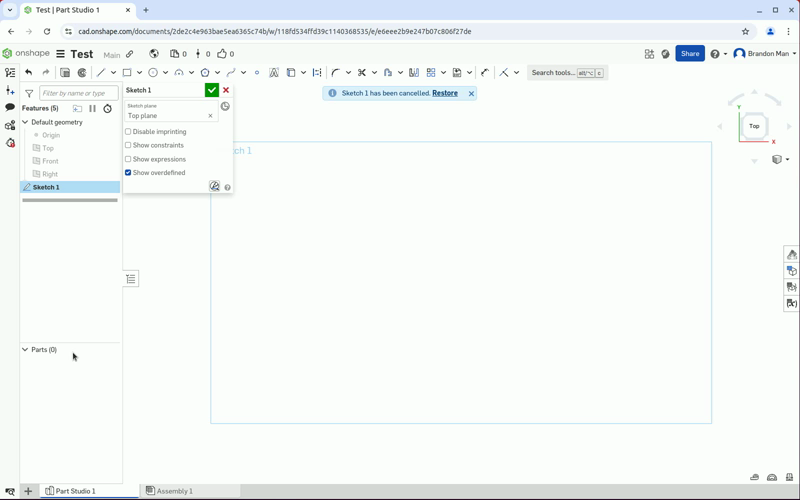
key(l)
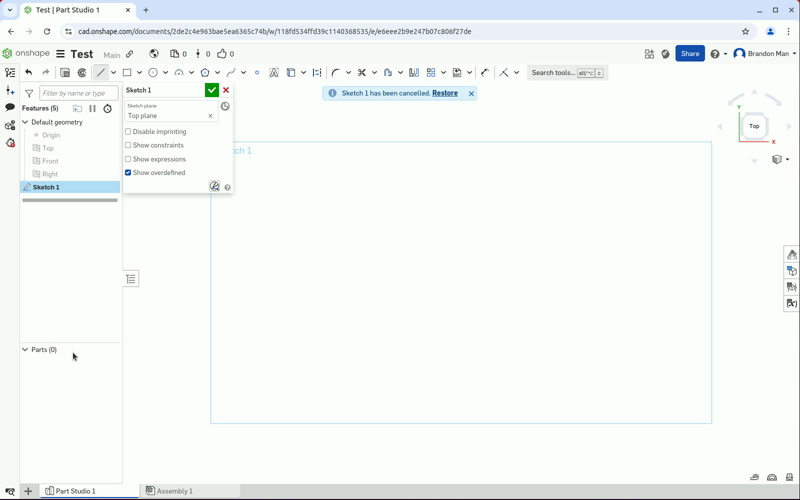
key_down(shift)
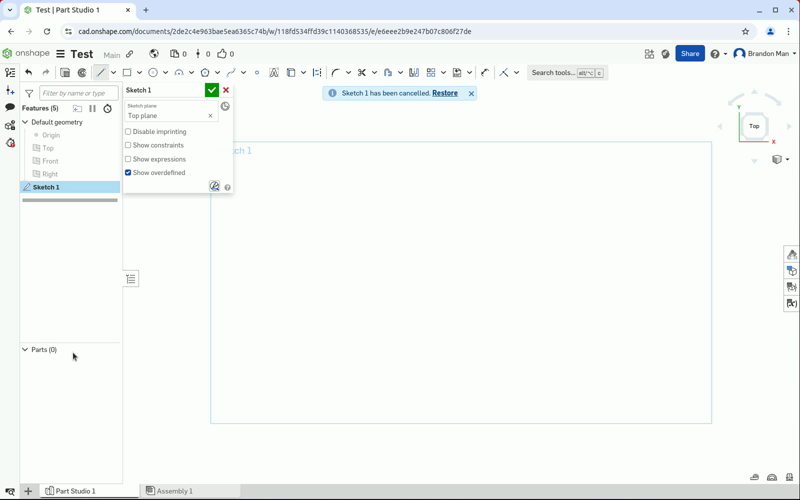
mouse_move(460, 282)
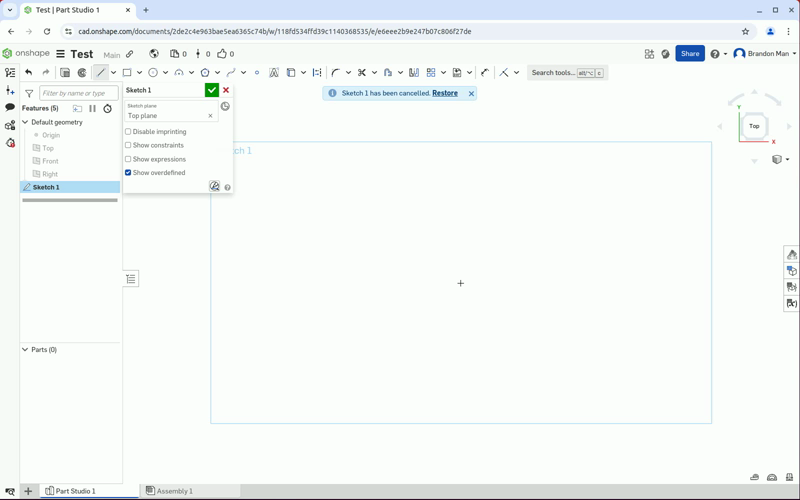
click(460, 282)
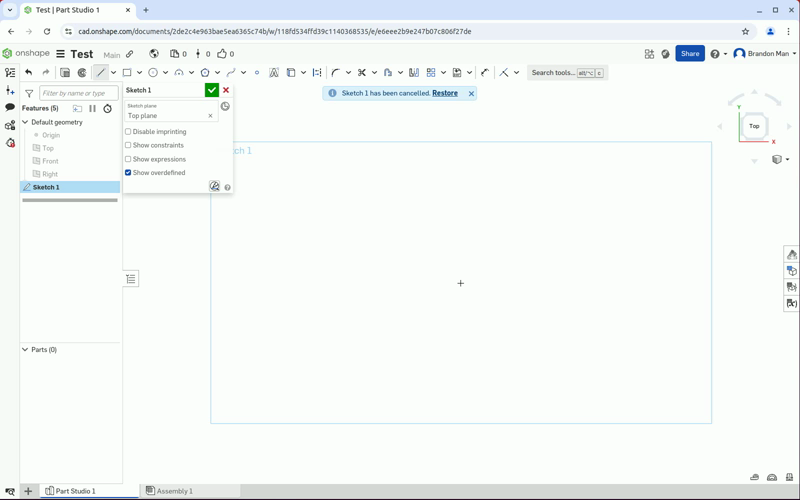
key_up(shift)
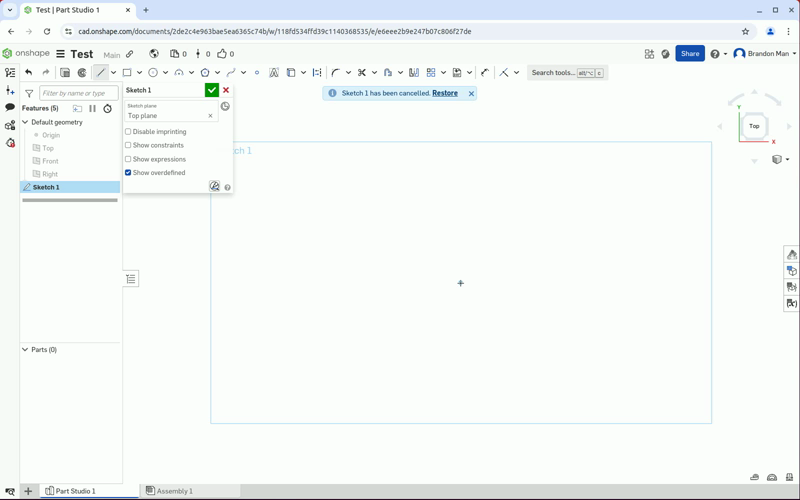
key_down(shift)
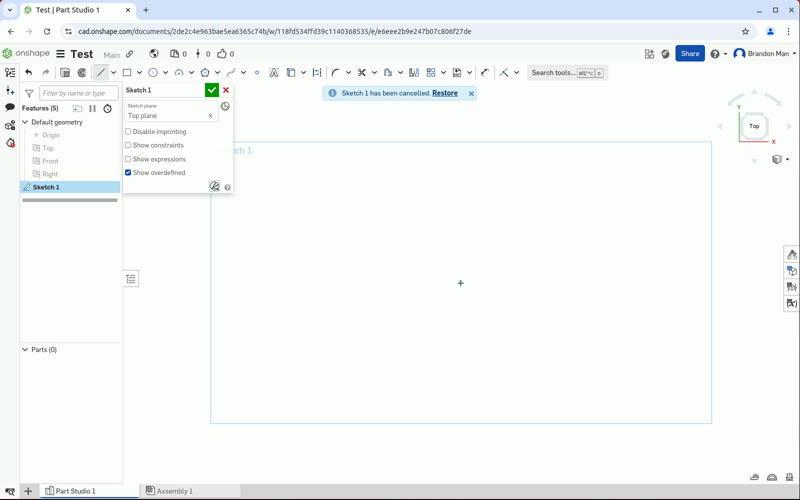
mouse_move(535, 282)
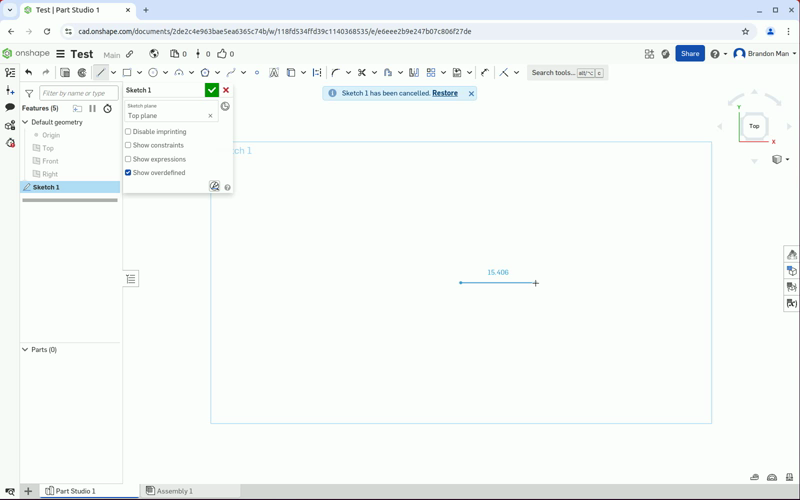
click(535, 282)
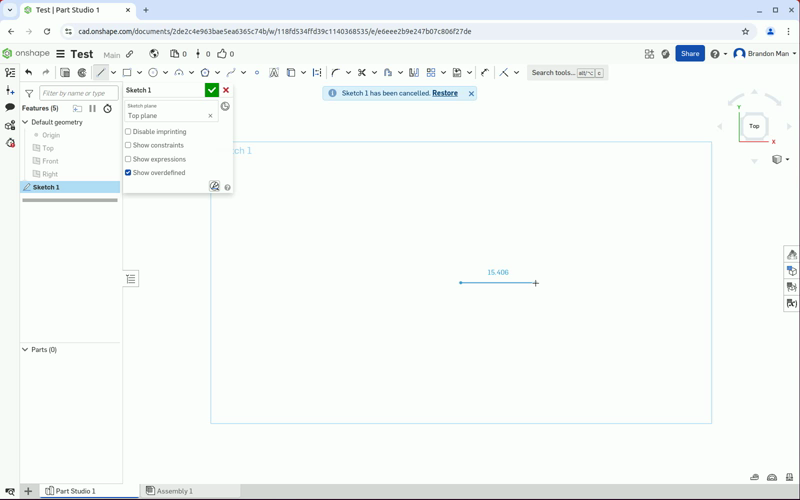
key_up(shift)
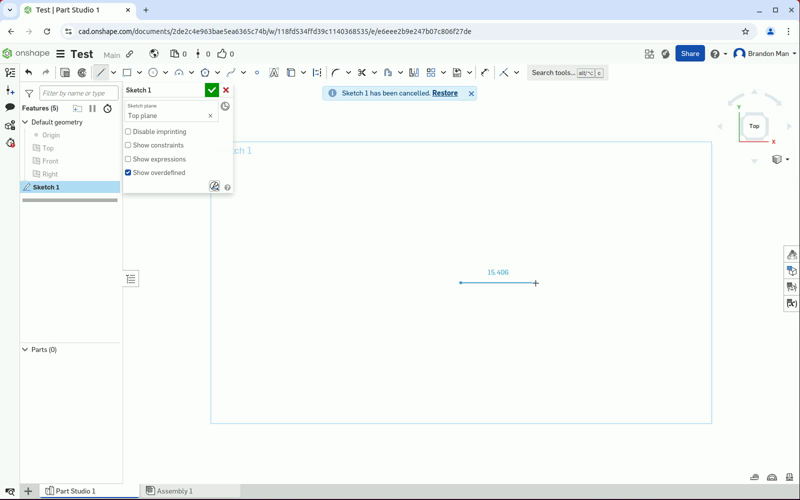
key_down(shift)
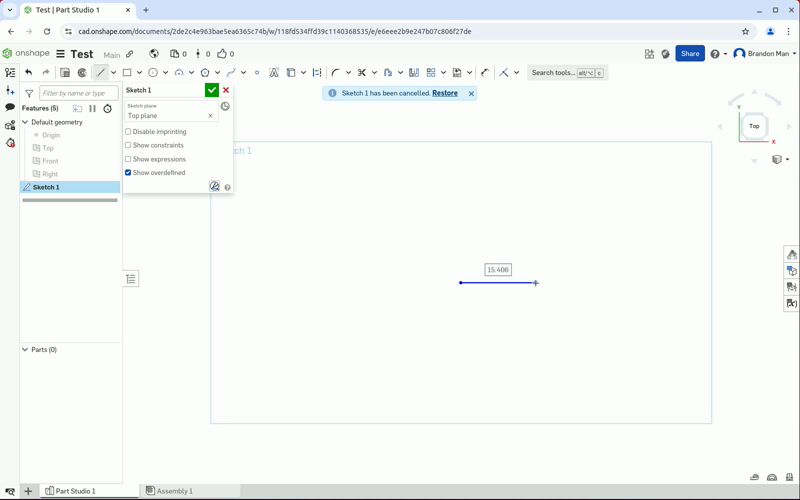
mouse_move(535, 170)
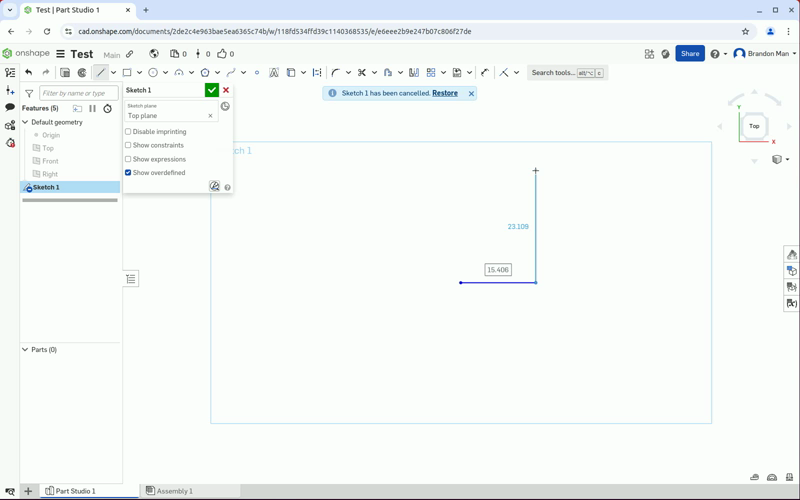
click(535, 170)
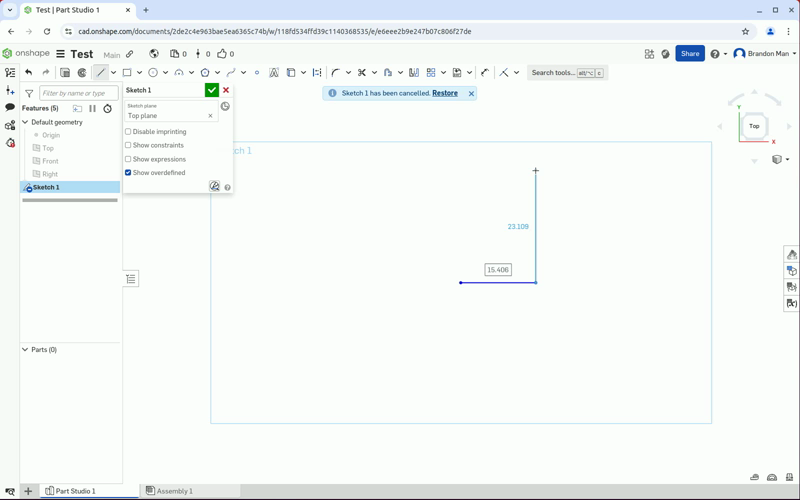
key_up(shift)
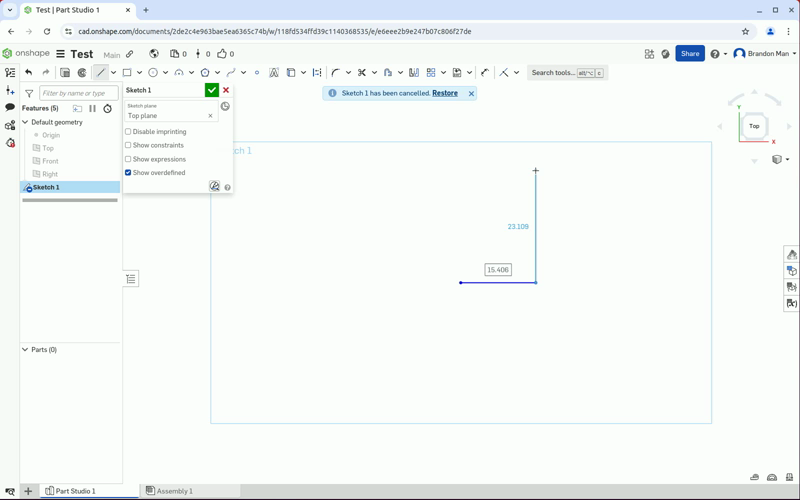
key_down(shift)
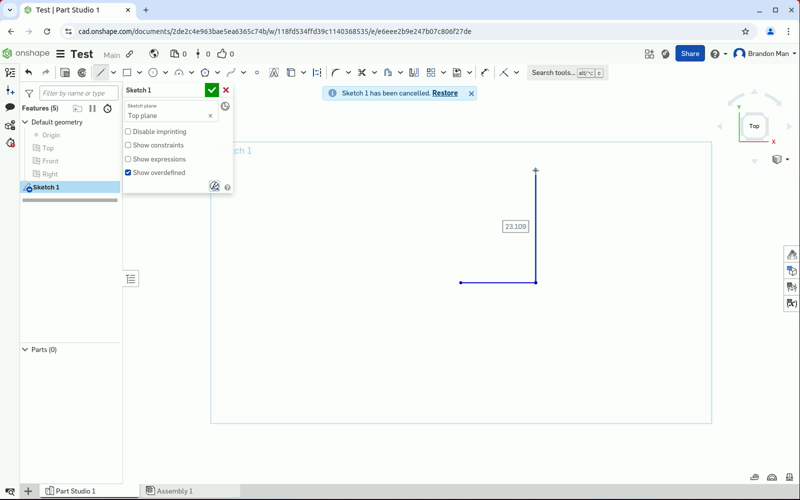
mouse_move(460, 170)
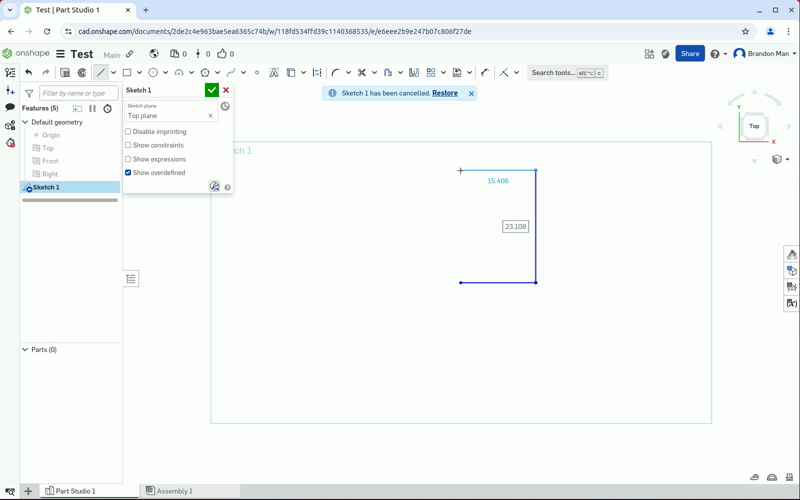
click(460, 170)
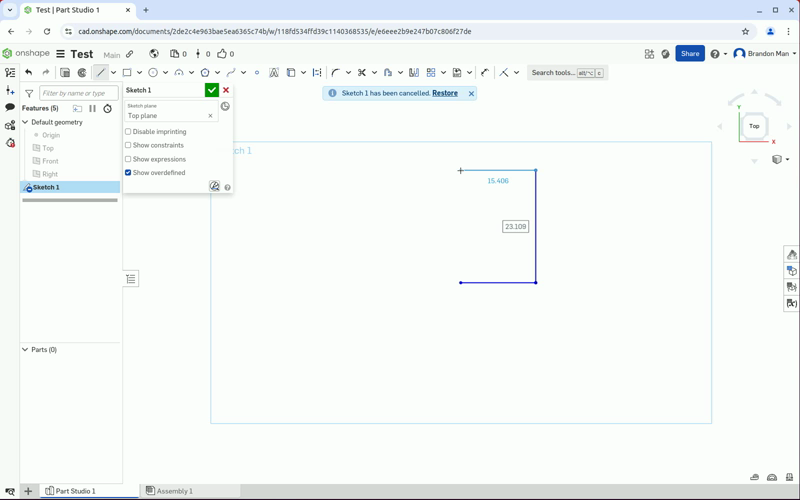
key_up(shift)
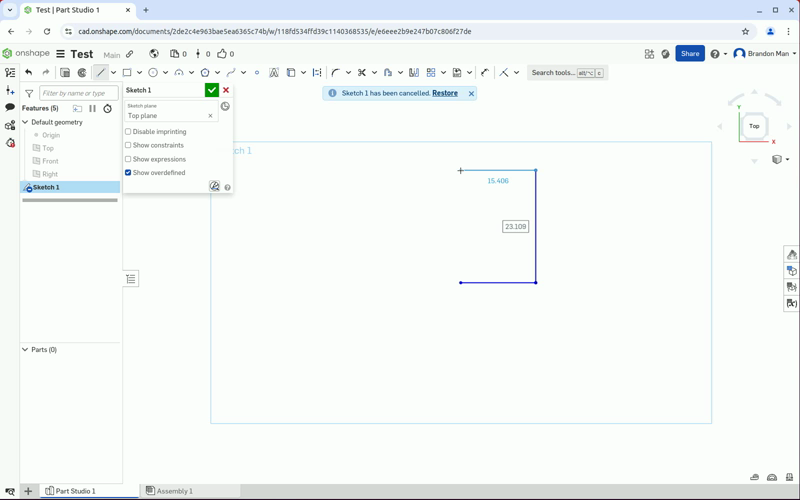
key_down(shift)
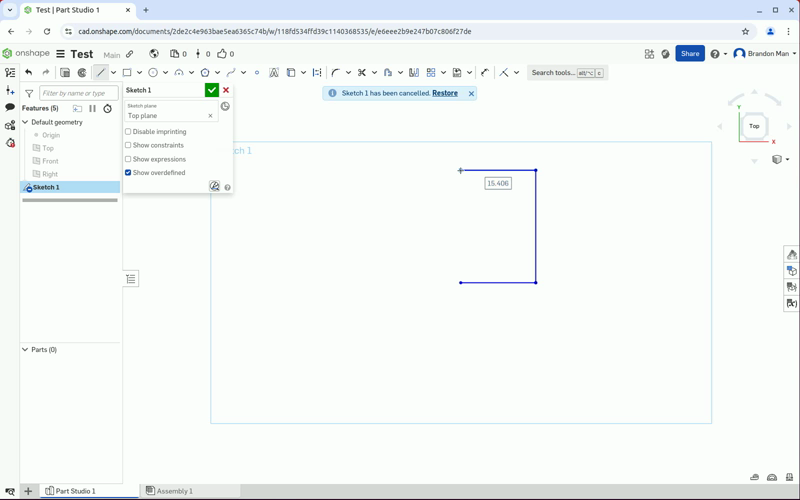
mouse_move(460, 282)
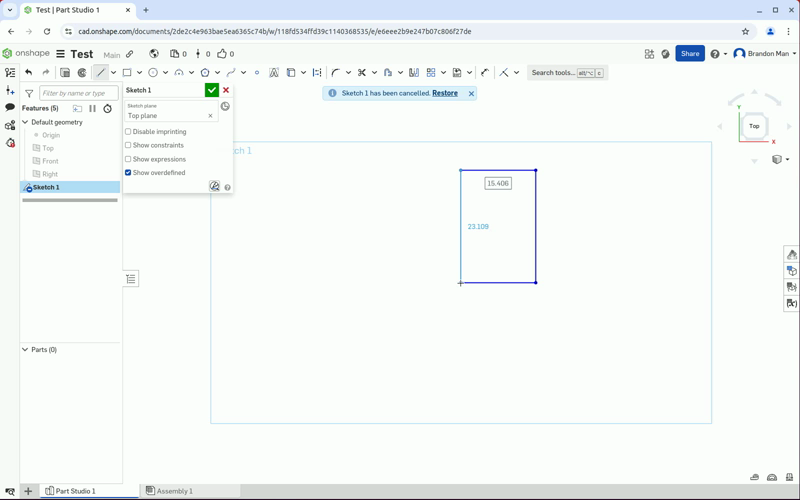
key_up(shift)
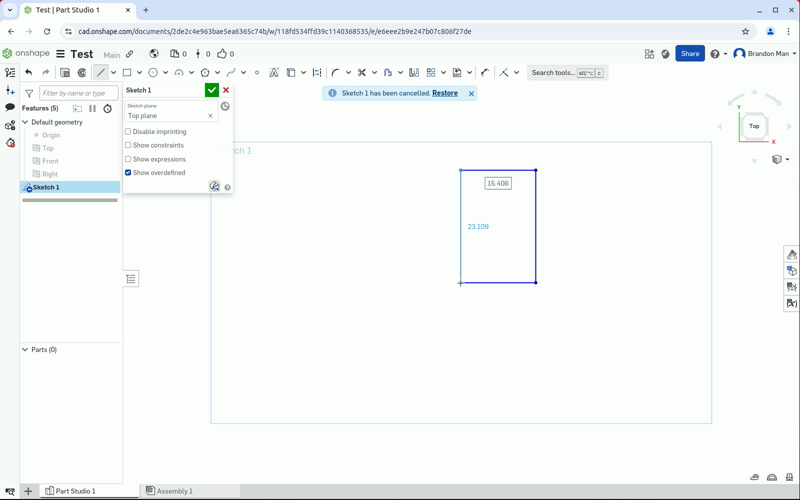
click(460, 282)
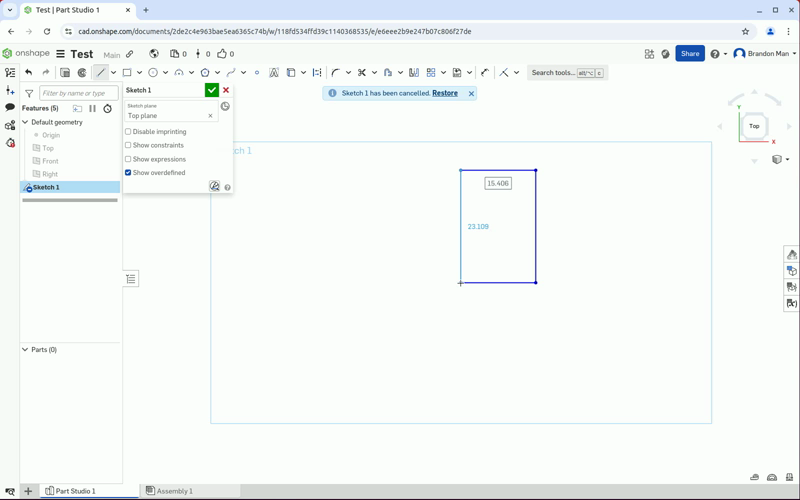
key(esc)
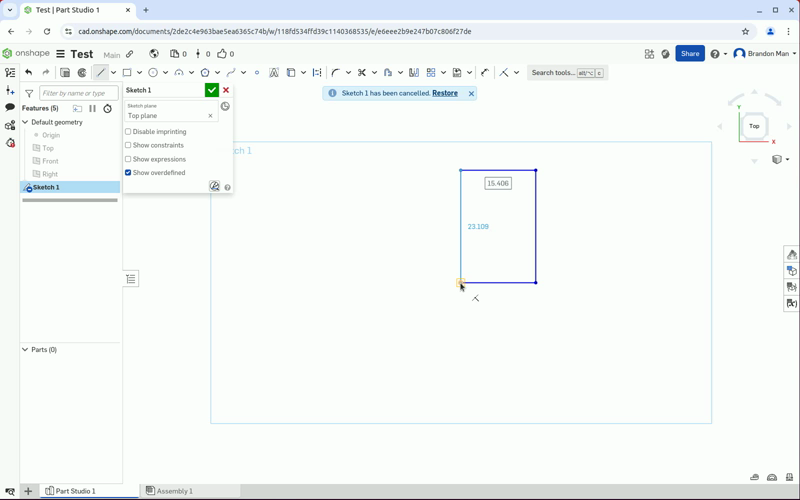
mouse_move(523, 186)
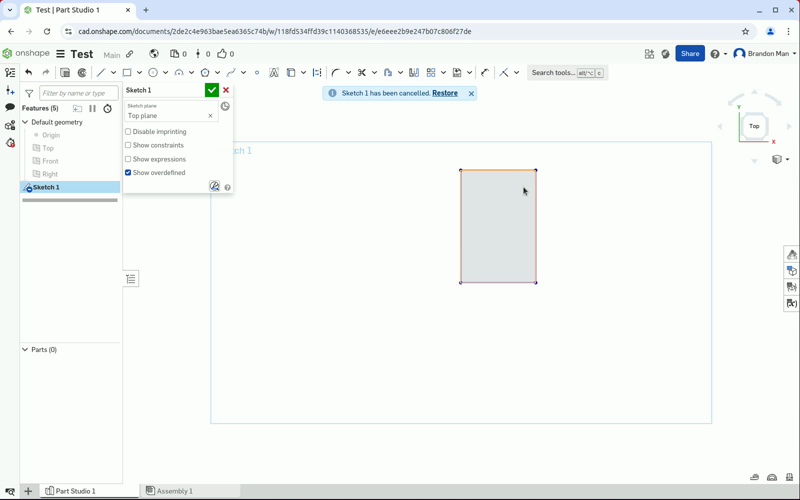
click(523, 186)
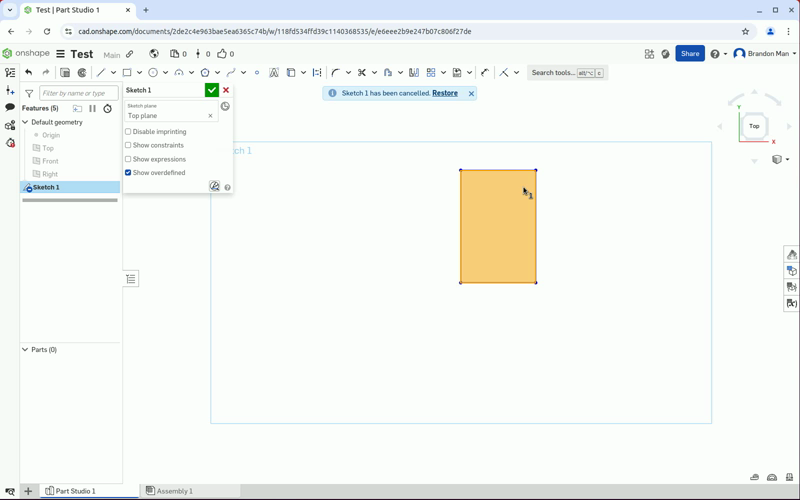
mouse_move(73, 352)
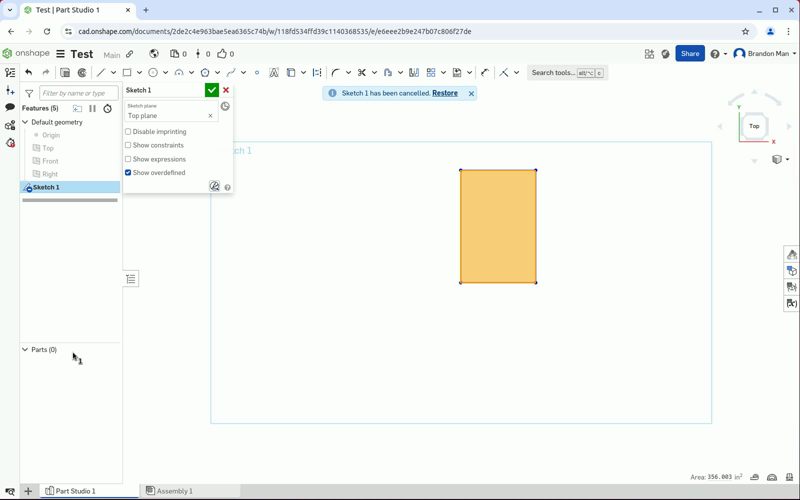
key(shift+y)
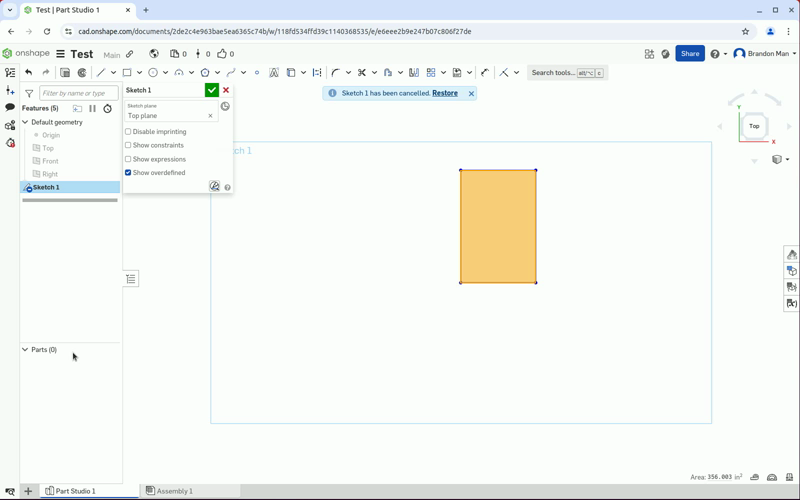
key(shift+e)
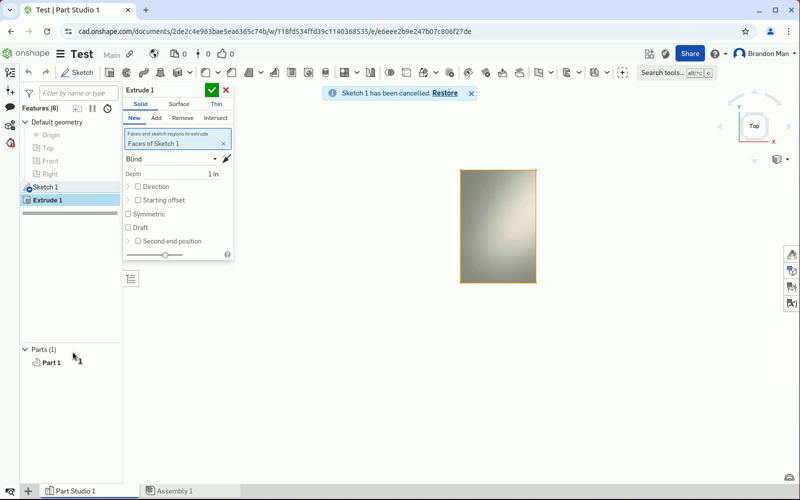
mouse_move(143, 106)
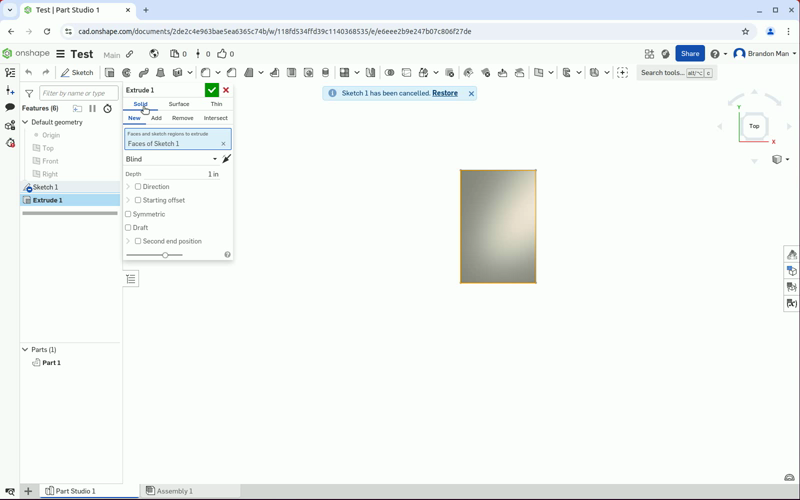
click(143, 106)
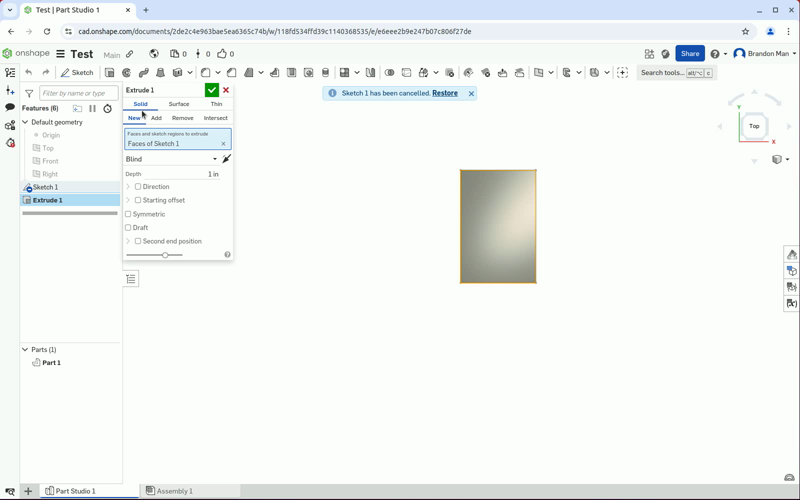
mouse_move(137, 120)
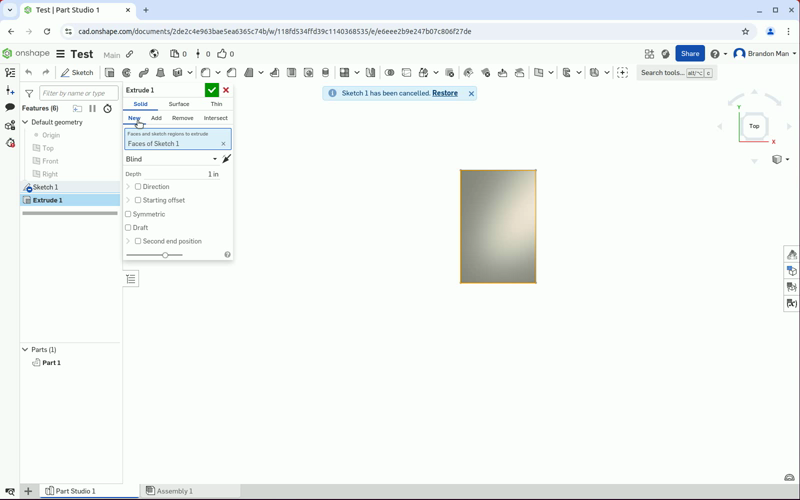
click(137, 120)
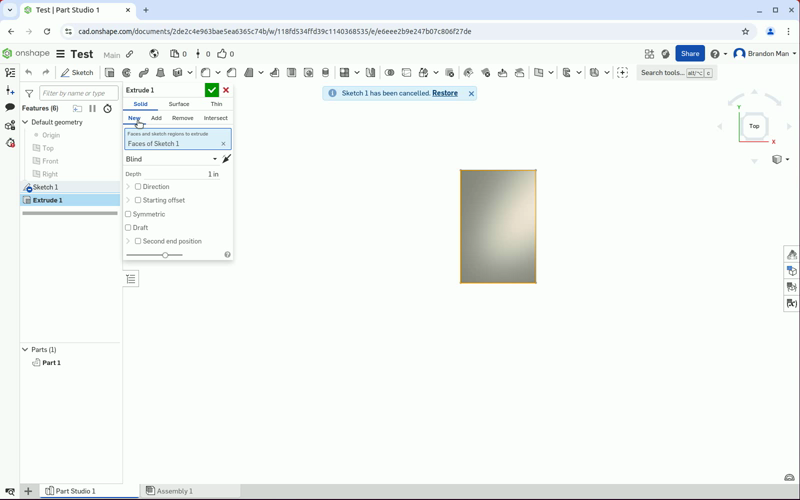
key(tab, 4)
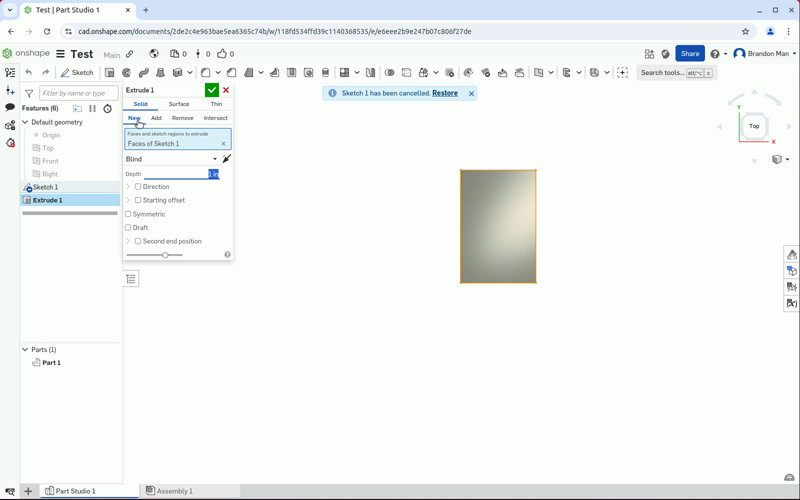
text(9.147)
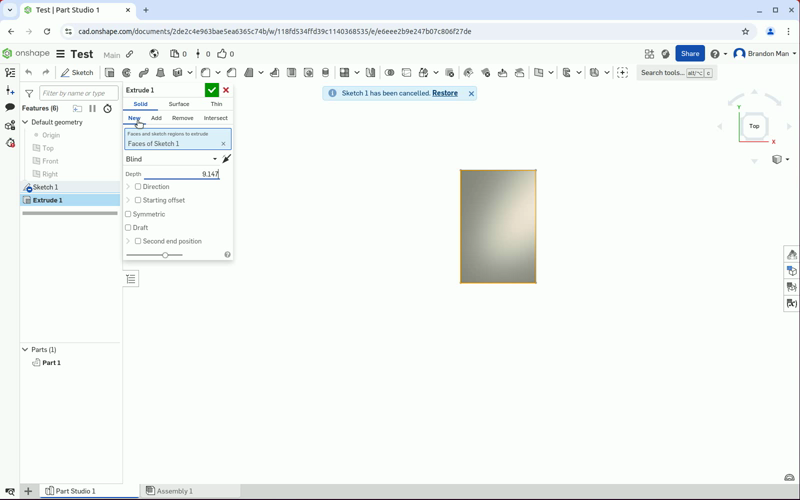
key(enter)
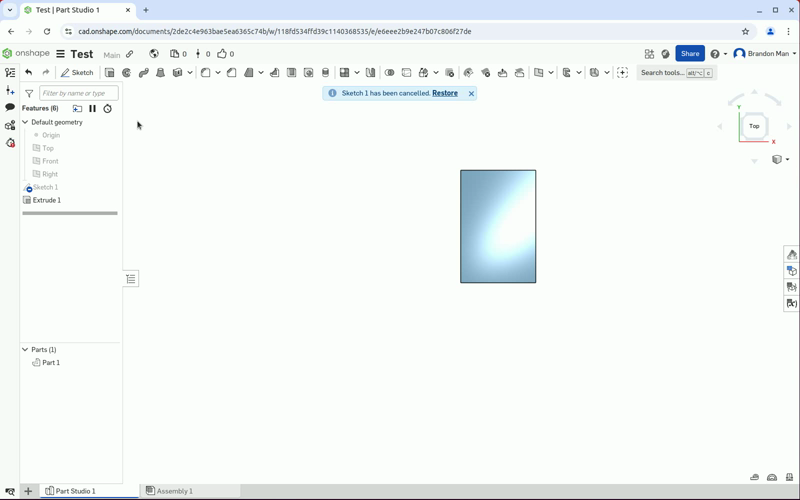
key(shift+h)
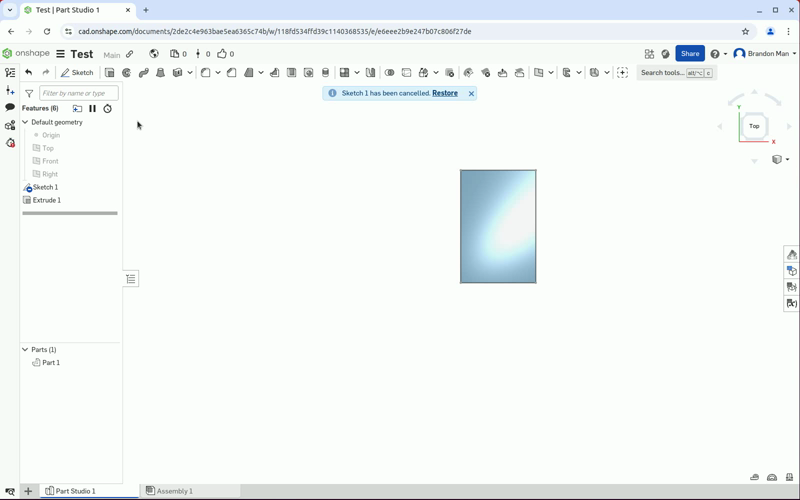
key(shift+h)
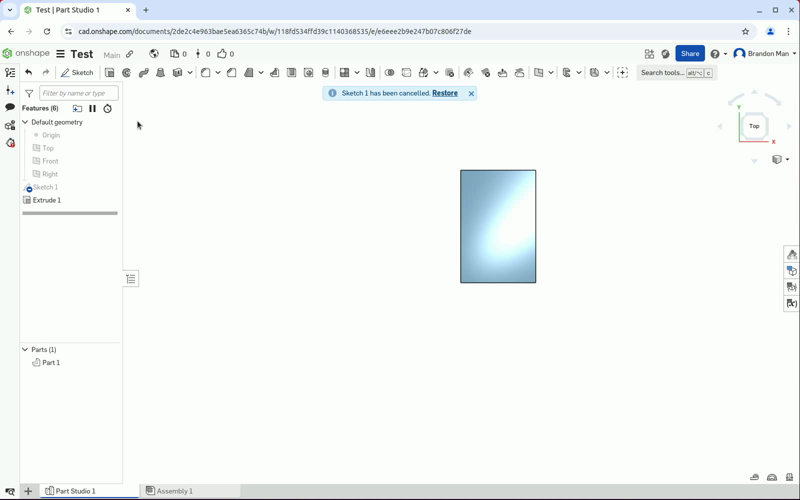
mouse_move(73, 189)
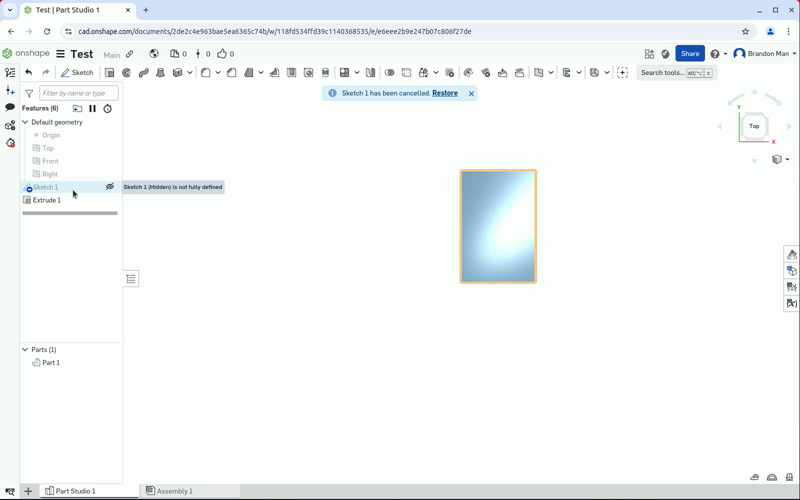
click(73, 189)
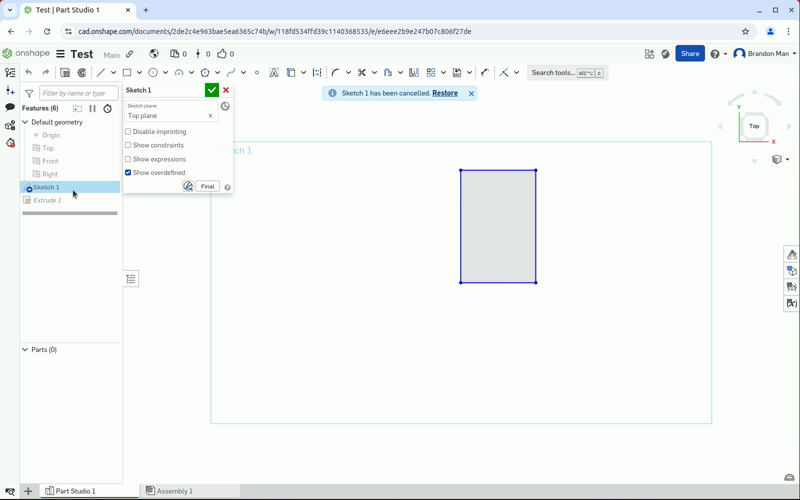
mouse_move(229, 92)
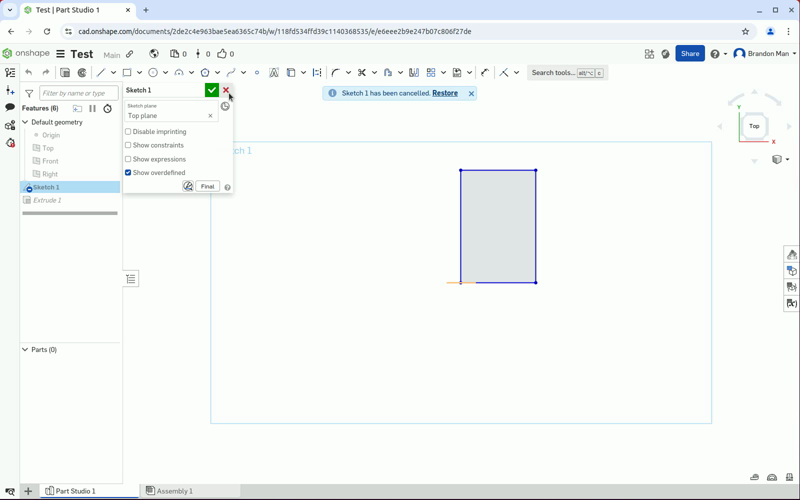
click(229, 92)
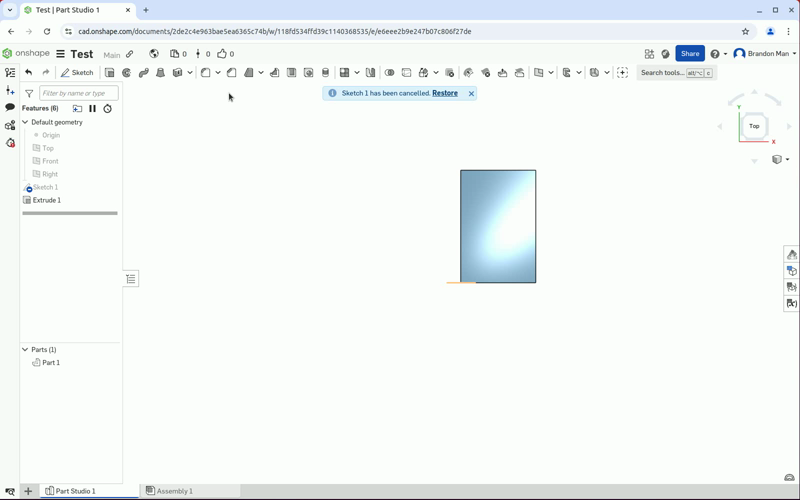
mouse_move(541, 75)
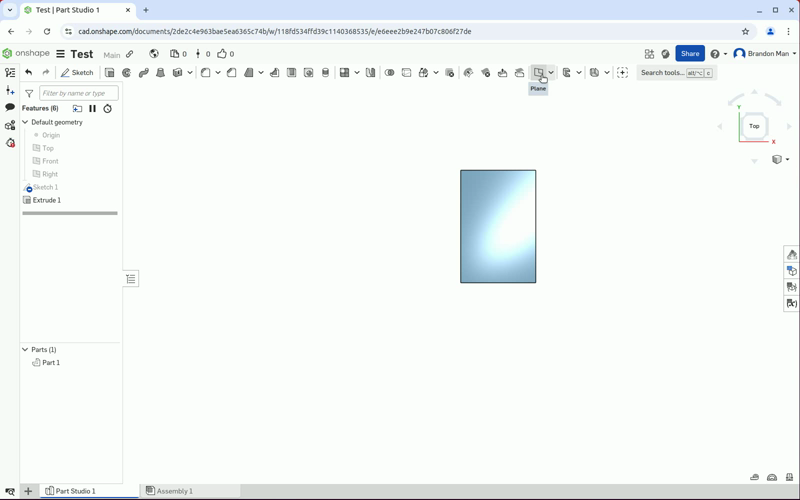
click(541, 75)
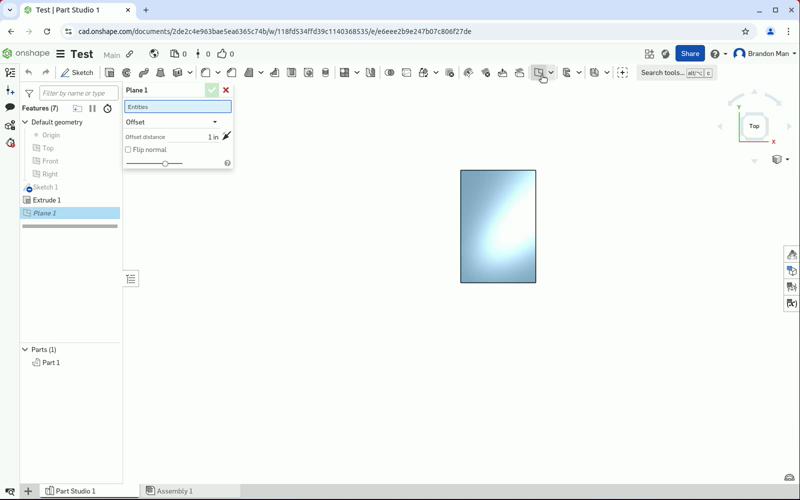
mouse_move(73, 150)
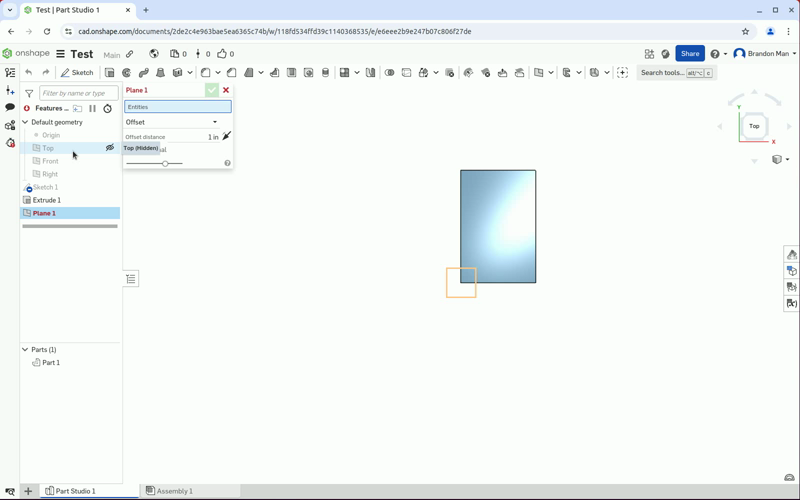
click(73, 150)
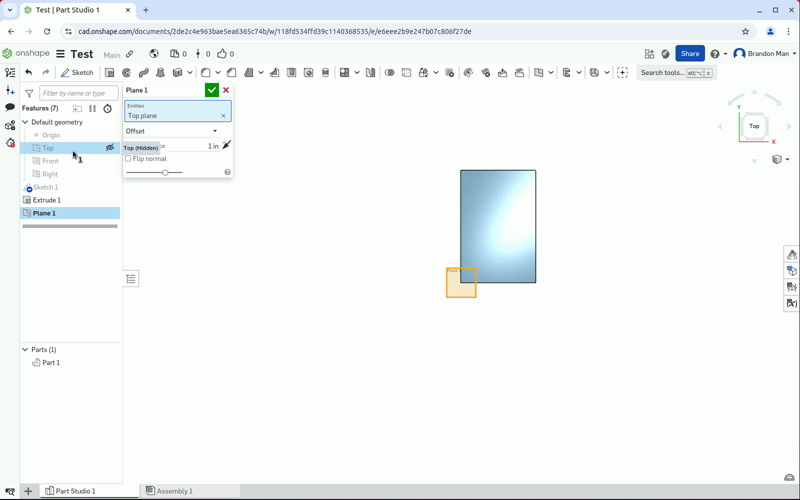
key(tab, 2)
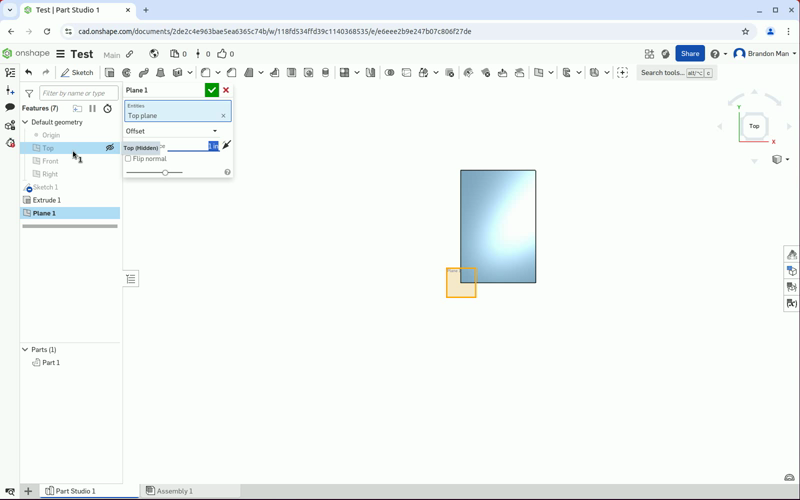
text(9.151)
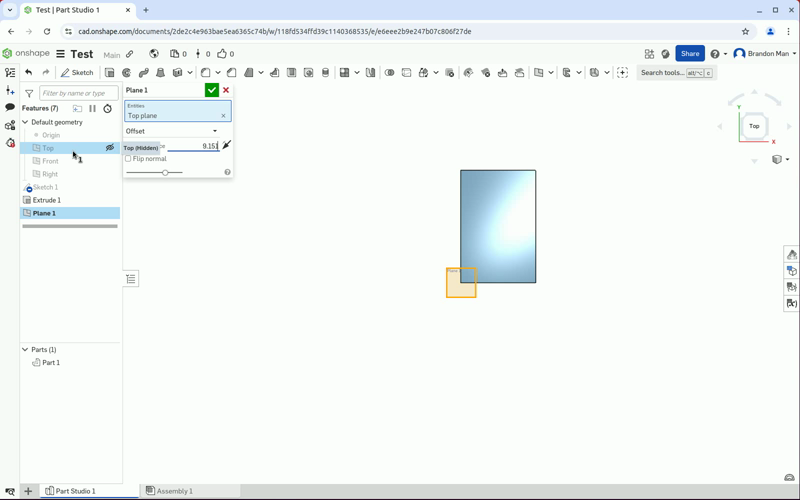
key(enter, 2)
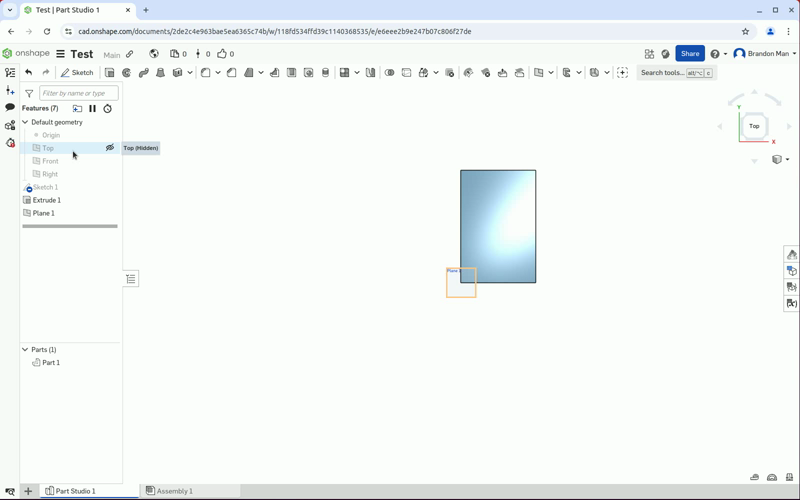
key(shift+s)
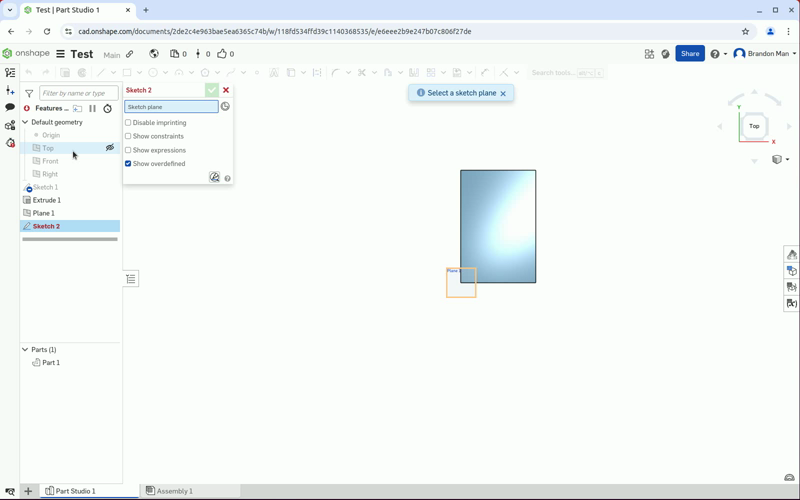
mouse_move(73, 215)
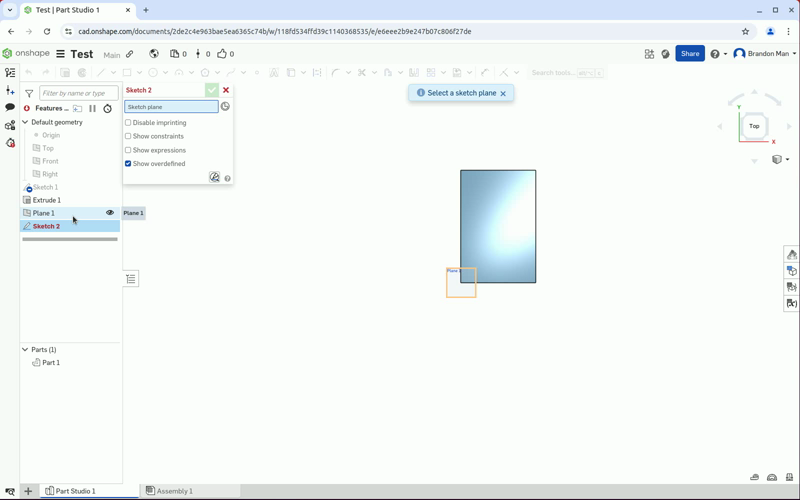
click(73, 215)
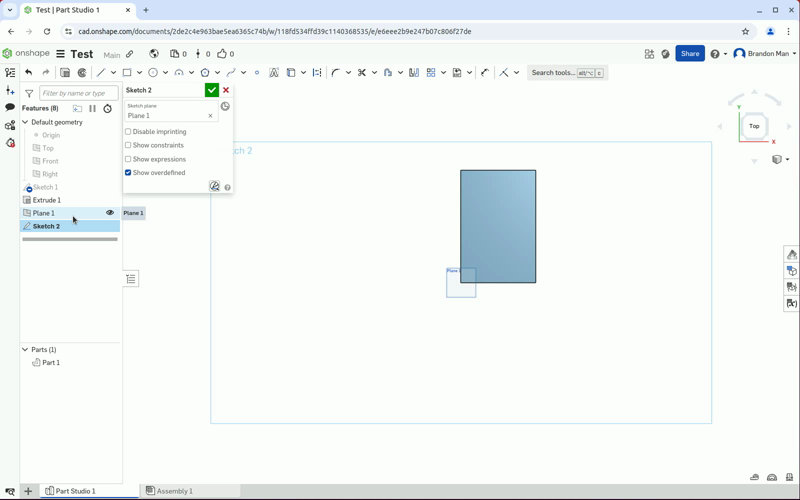
mouse_move(73, 352)
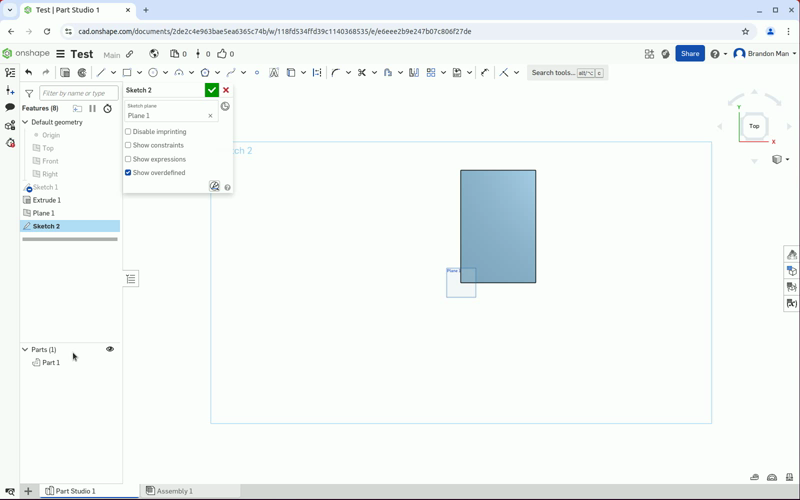
key(y)
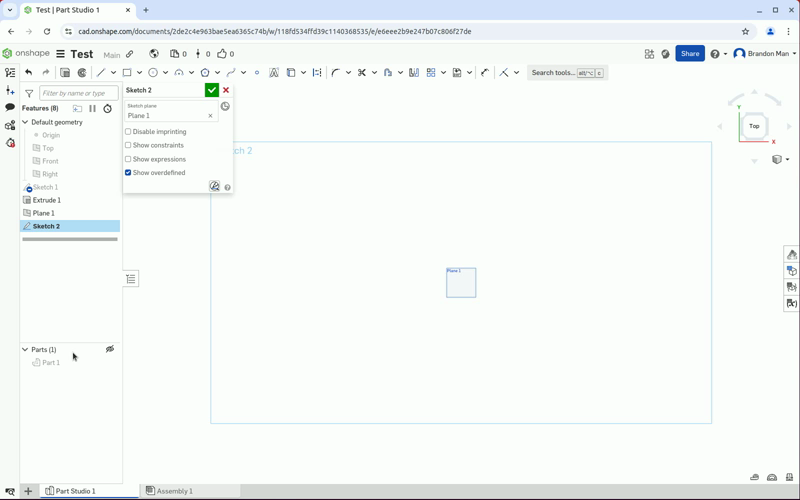
key(l)
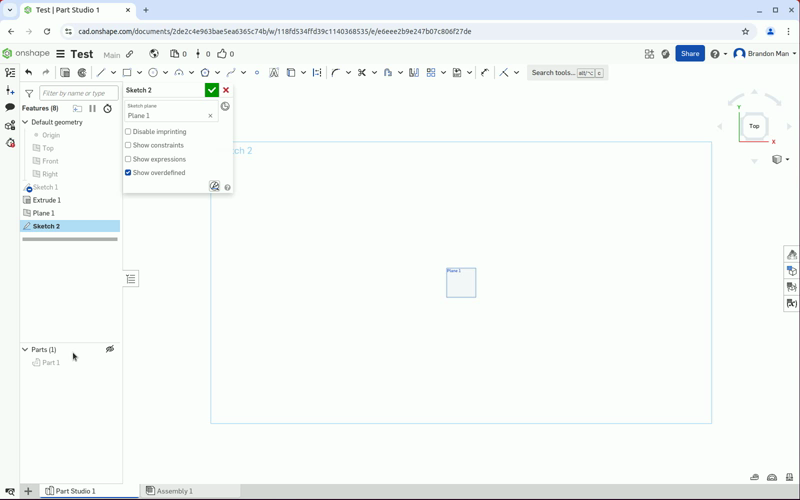
key_down(shift)
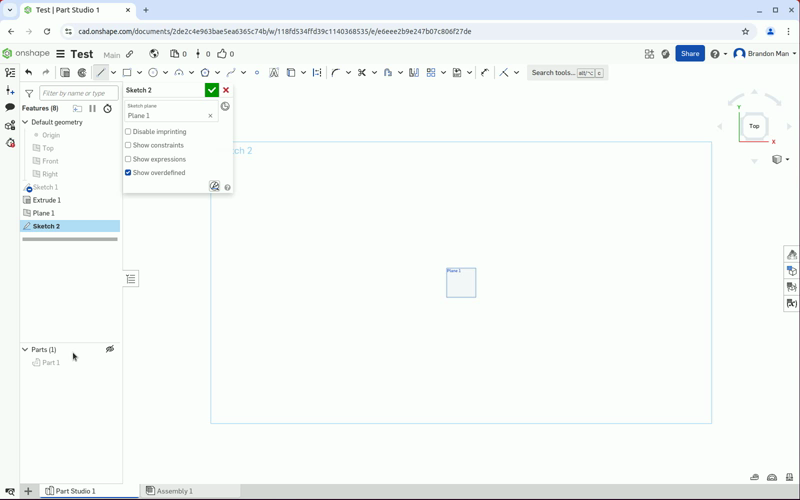
mouse_move(460, 282)
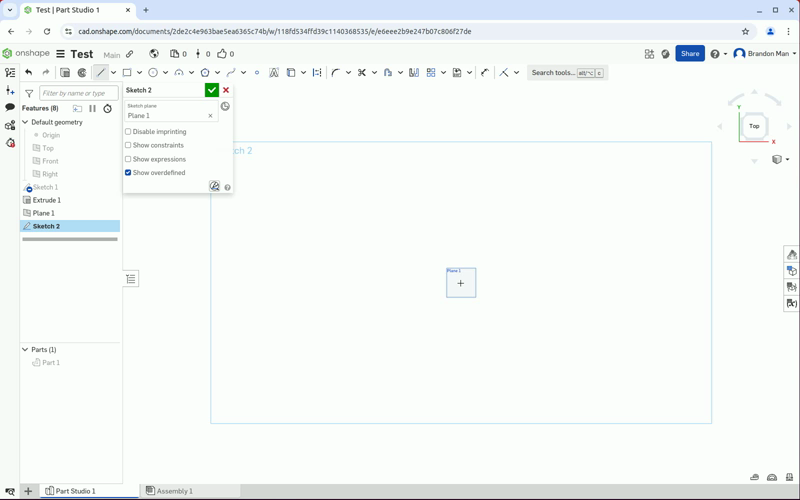
click(460, 282)
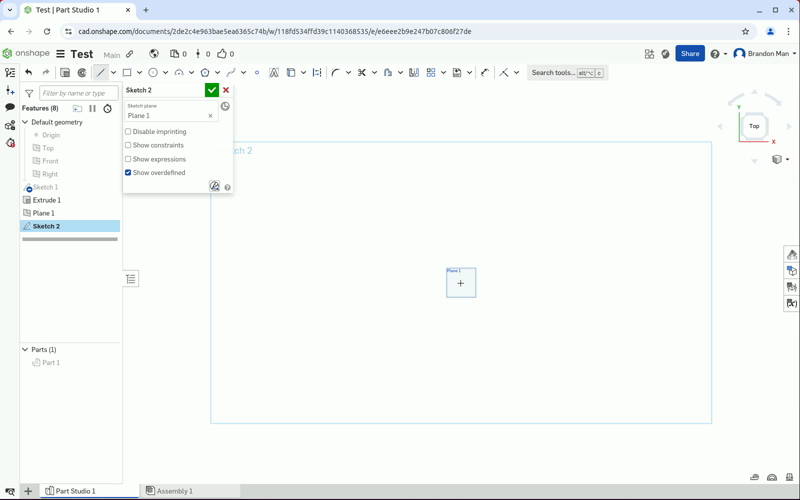
key_up(shift)
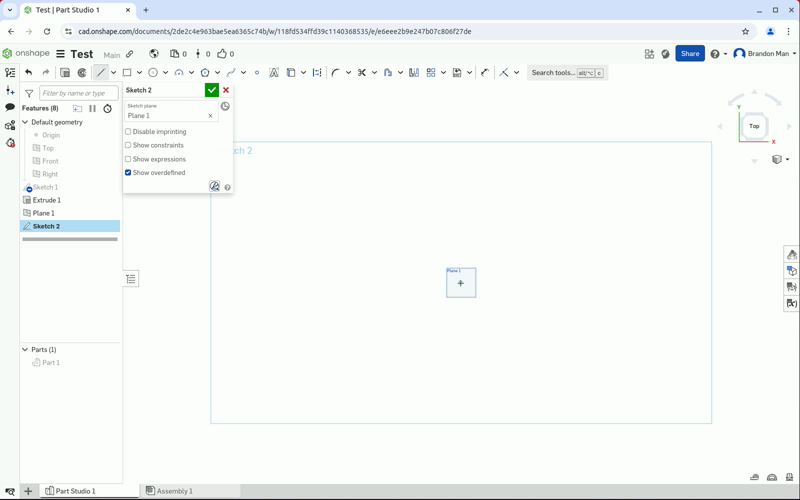
key_down(shift)
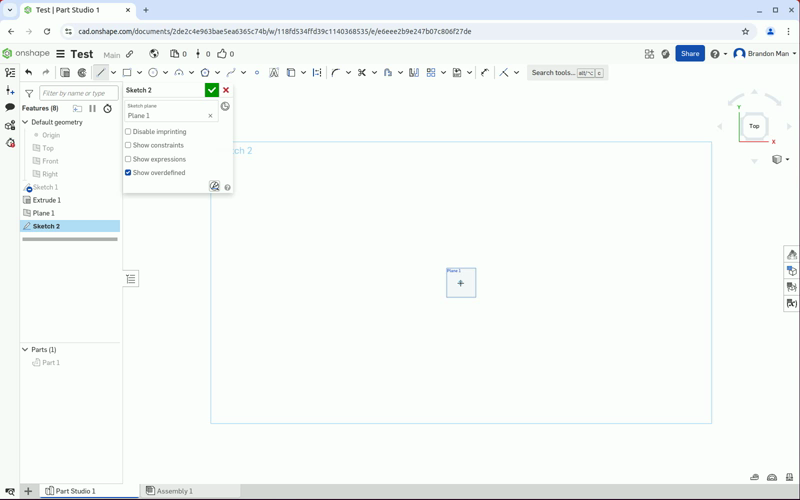
mouse_move(490, 282)
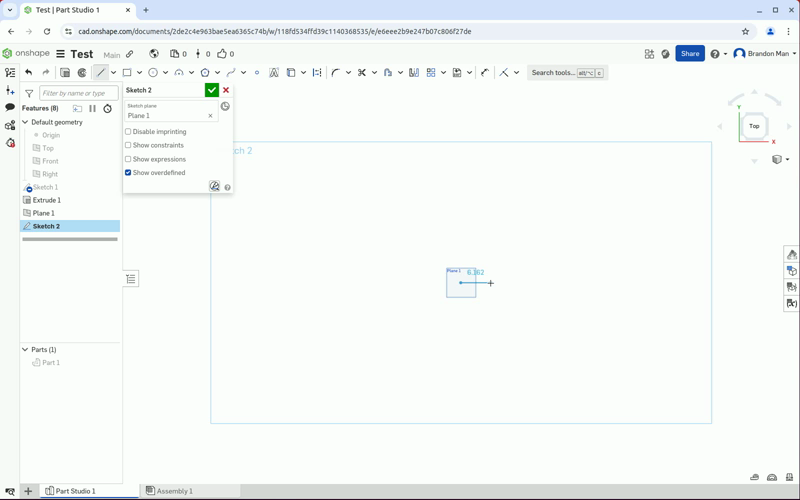
mouse_move(483, 282)
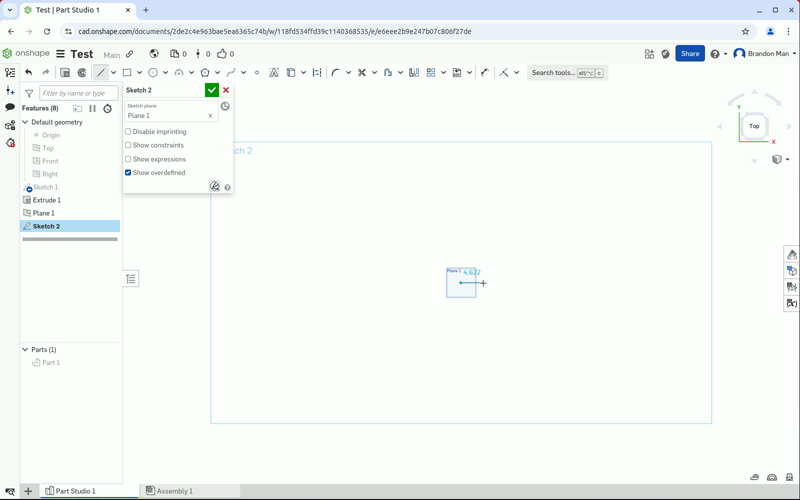
click(483, 282)
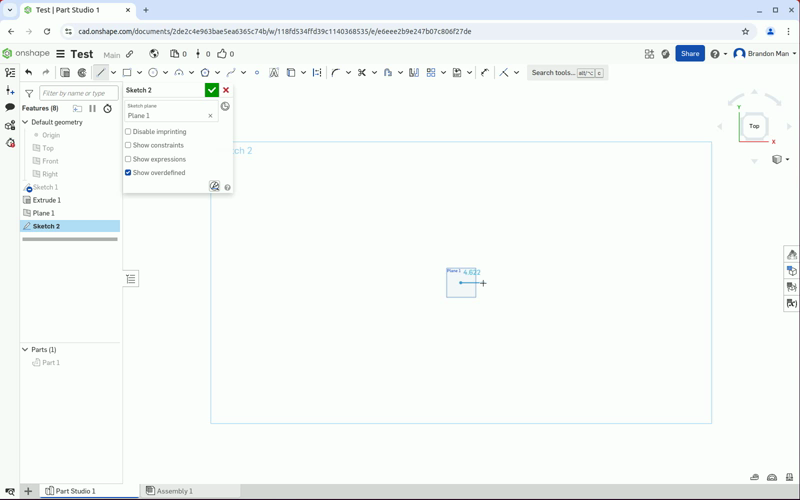
key_up(shift)
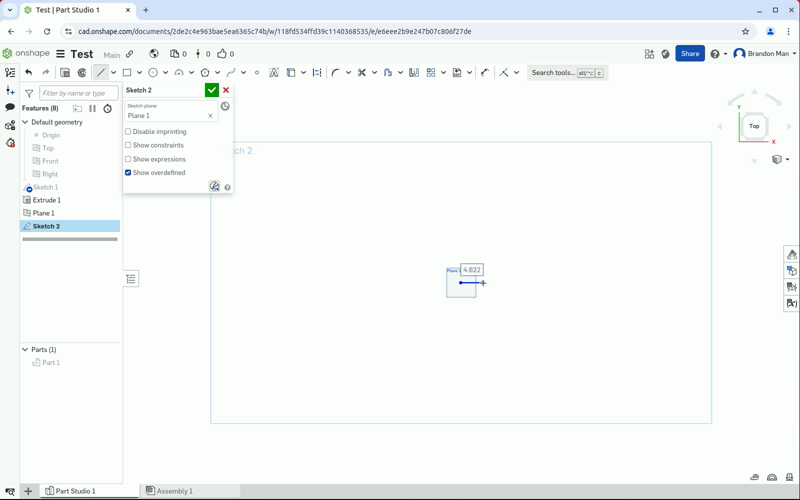
key_down(shift)
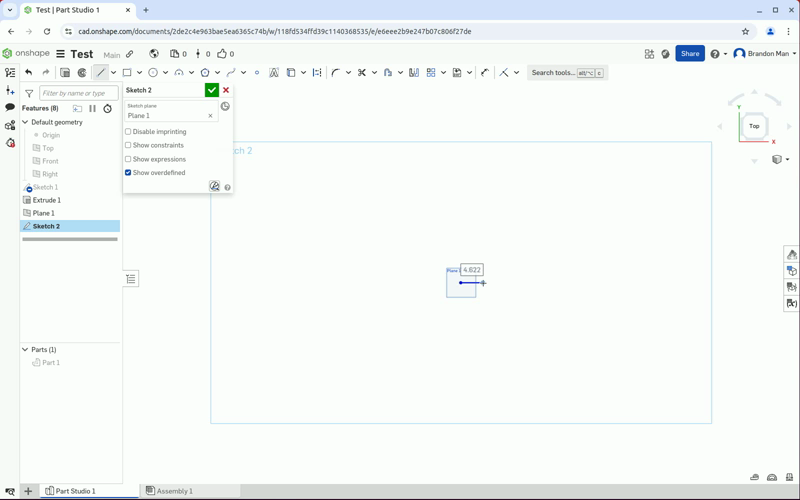
mouse_move(483, 170)
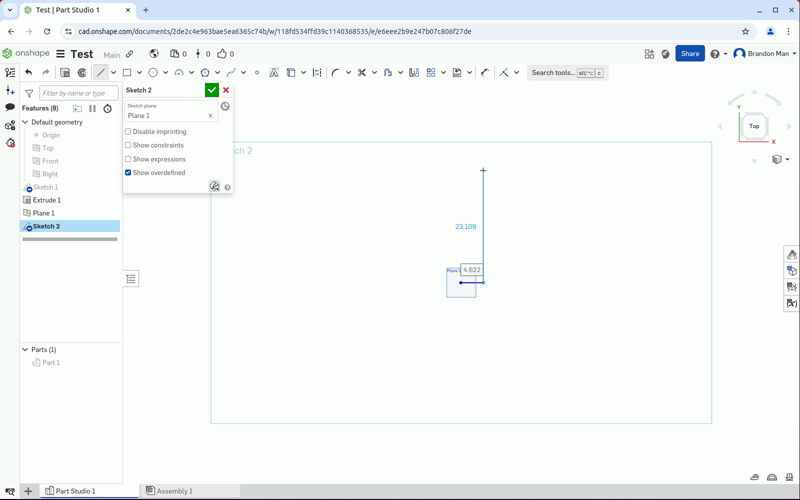
click(483, 170)
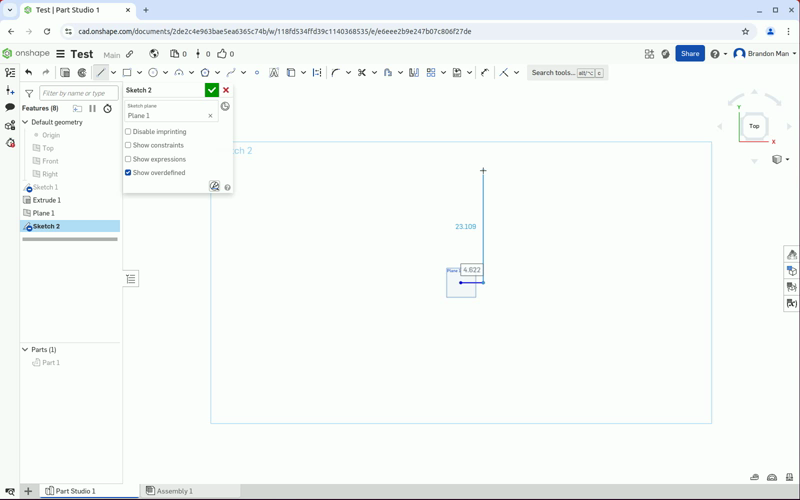
key_up(shift)
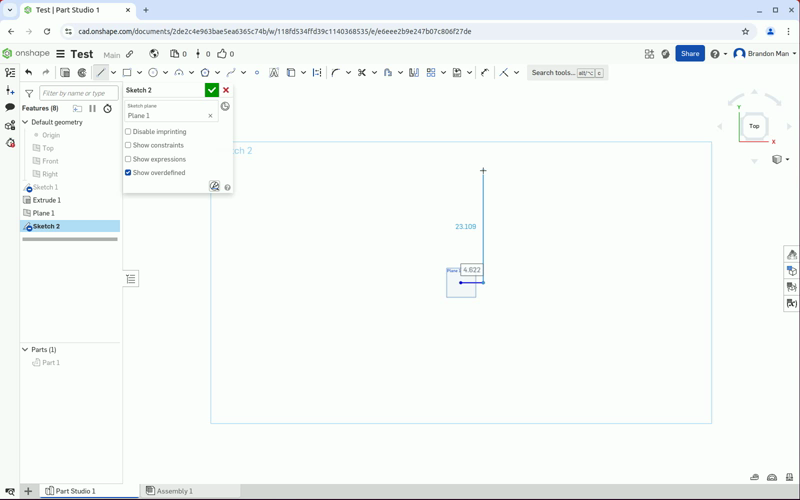
key_down(shift)
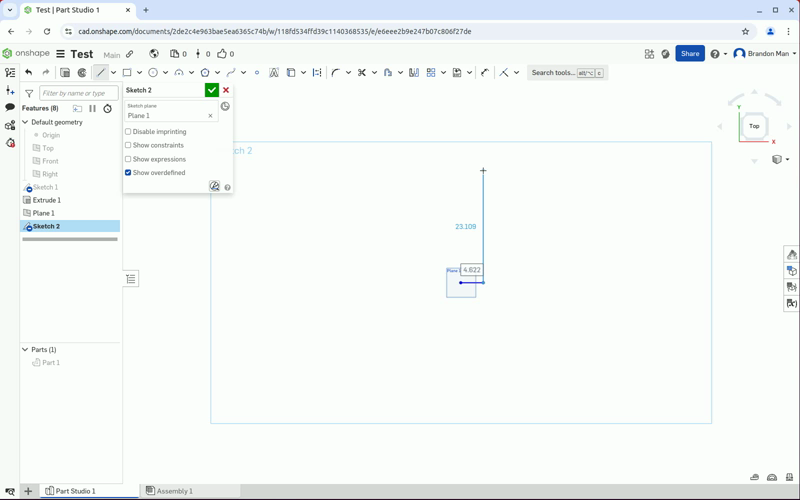
mouse_move(513, 170)
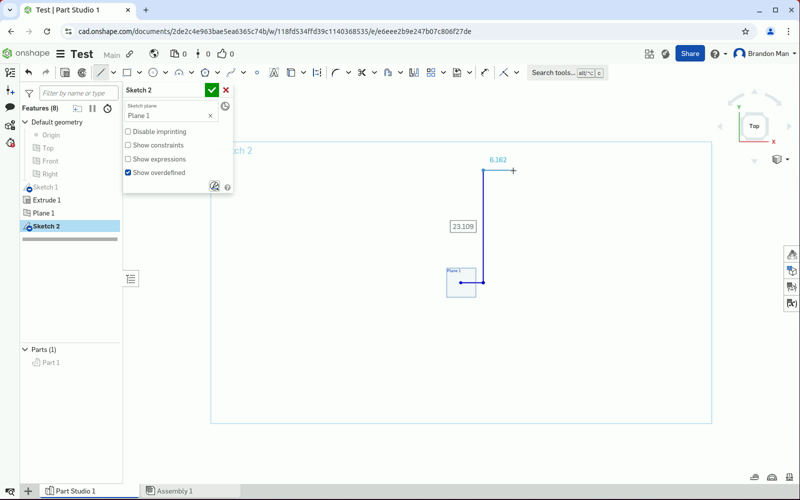
mouse_move(460, 170)
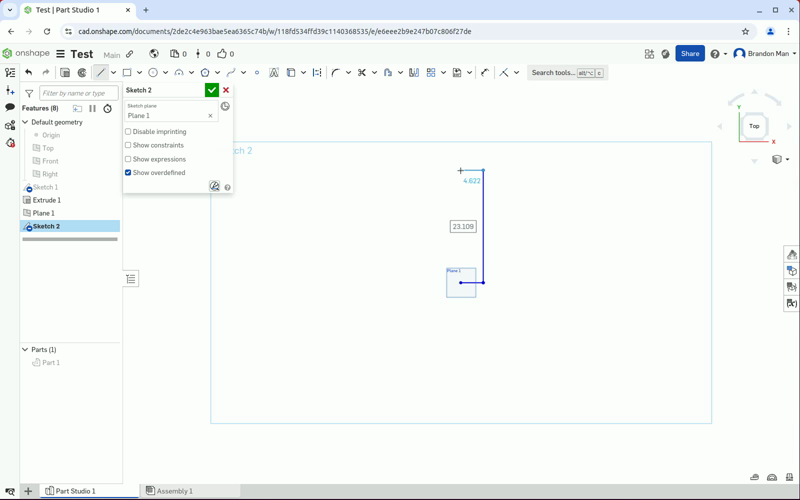
click(460, 170)
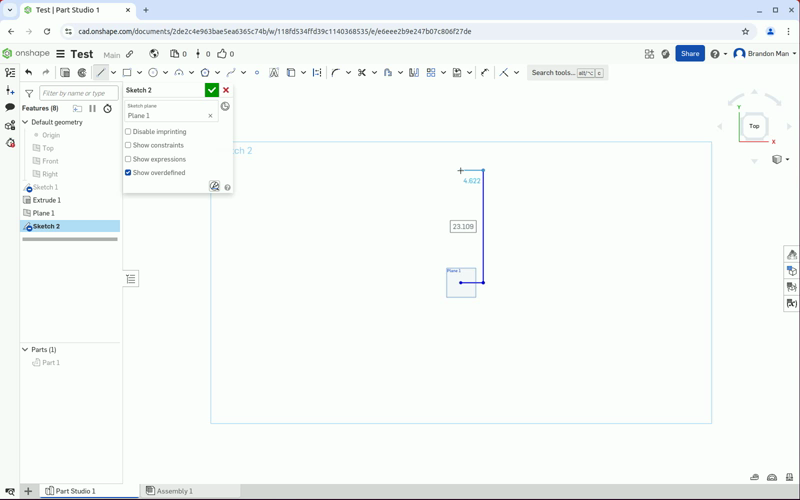
key_up(shift)
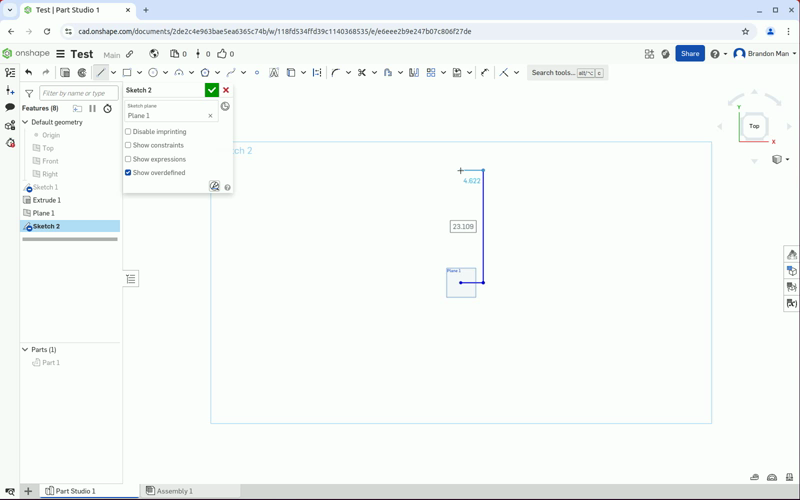
key_down(shift)
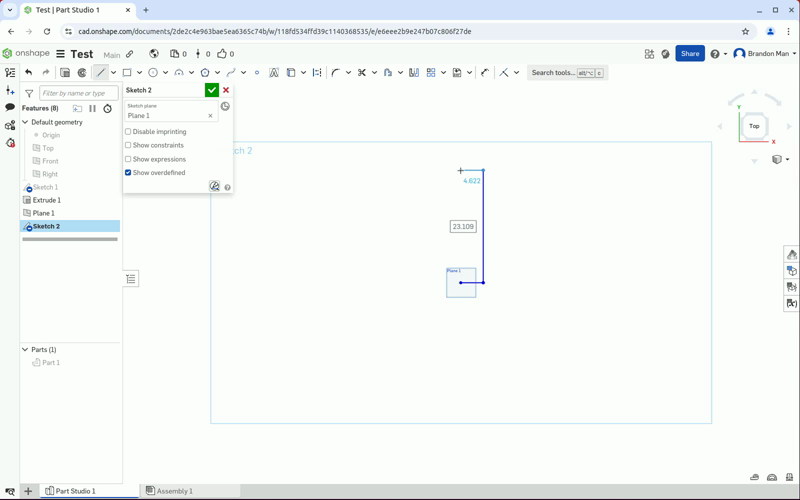
mouse_move(460, 282)
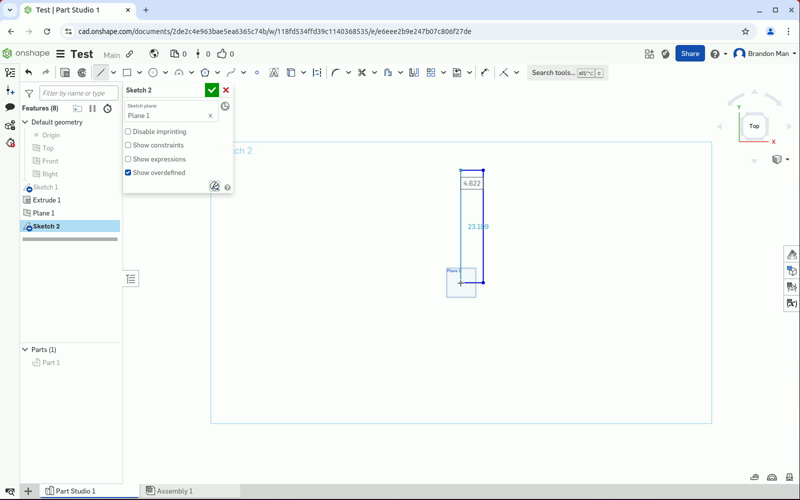
key_up(shift)
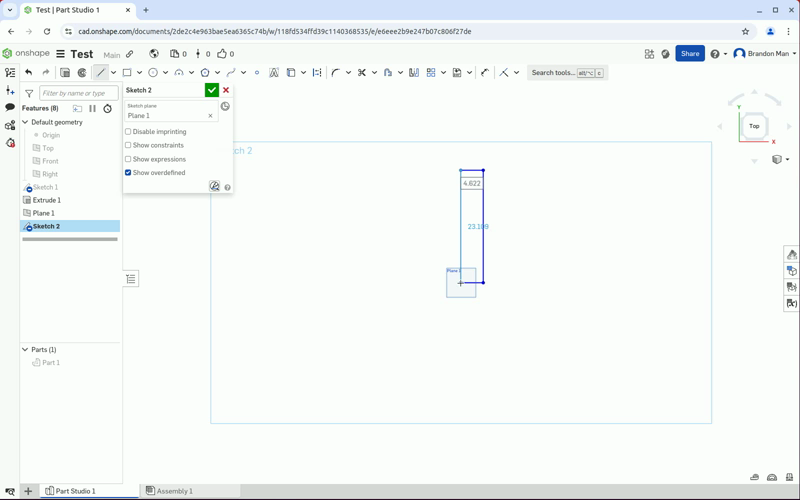
click(460, 282)
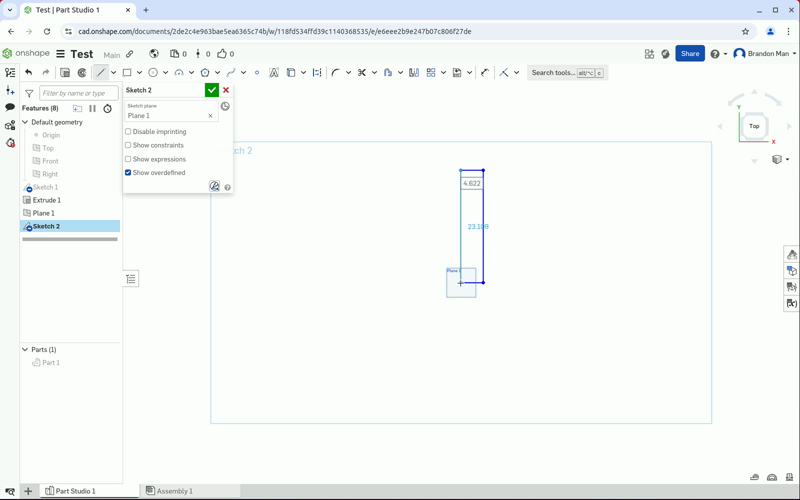
key(esc)
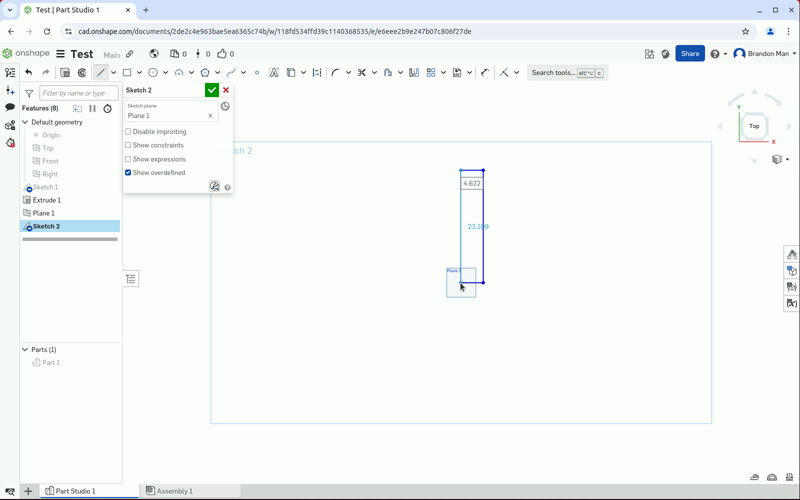
mouse_move(465, 279)
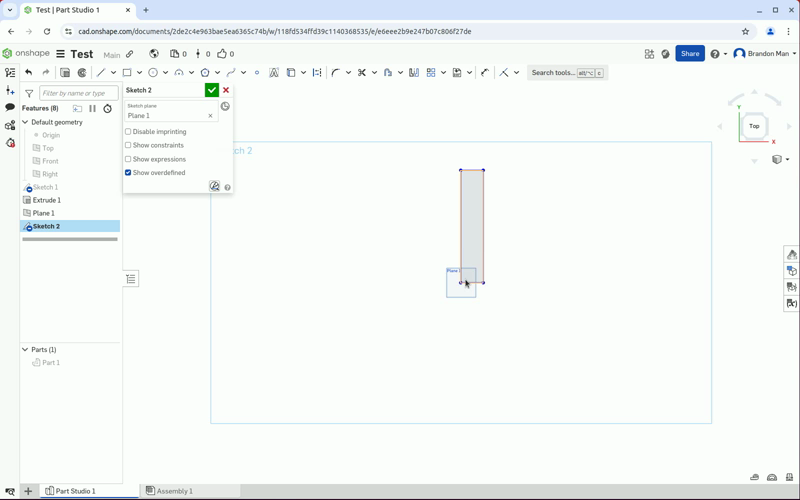
click(465, 279)
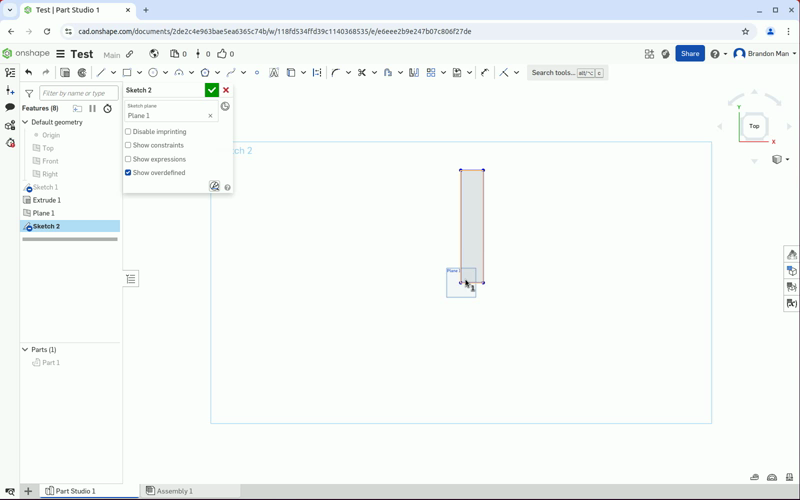
mouse_move(73, 352)
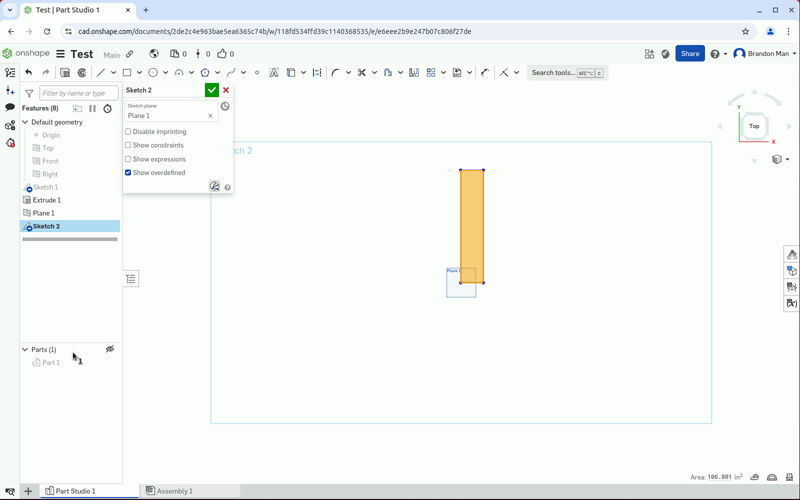
key(shift+y)
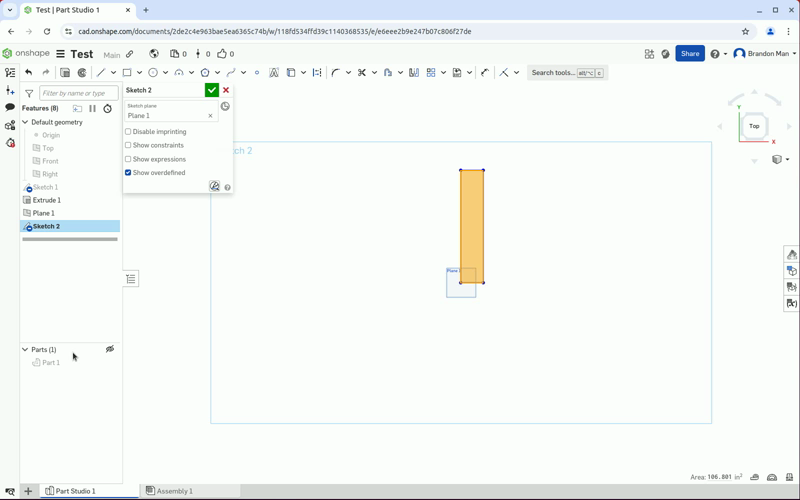
key(shift+e)
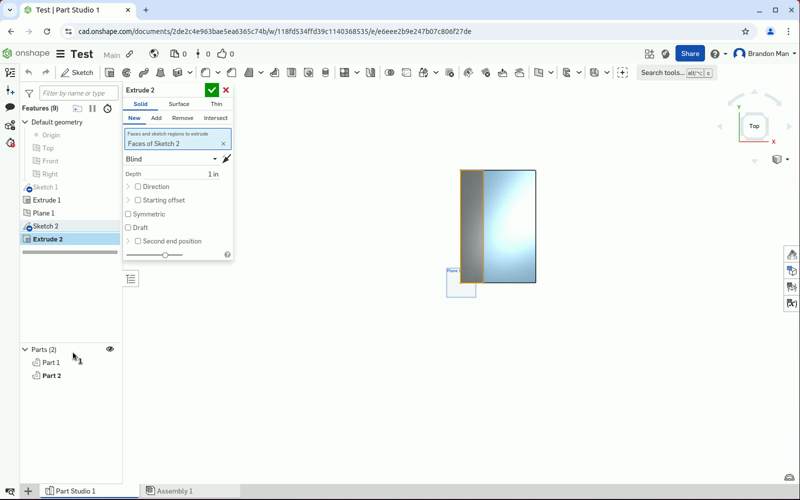
mouse_move(143, 106)
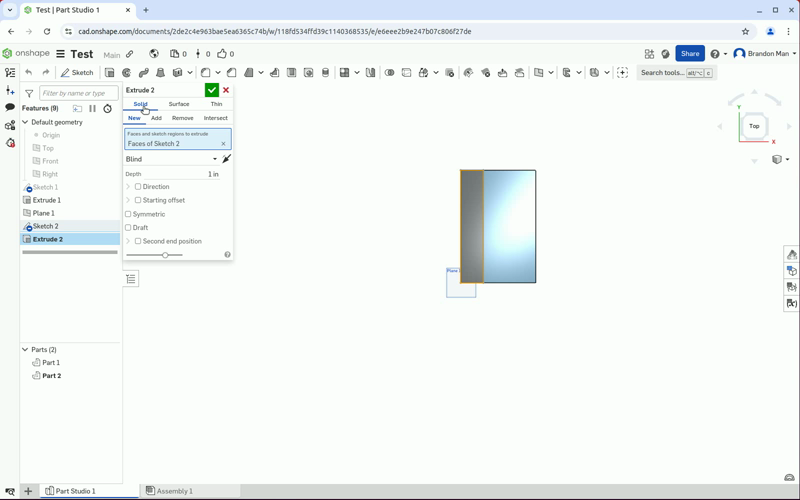
click(143, 106)
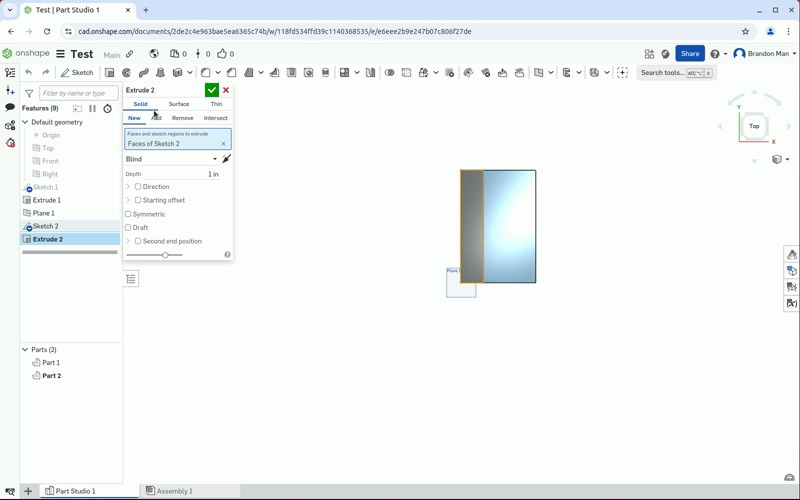
mouse_move(186, 120)
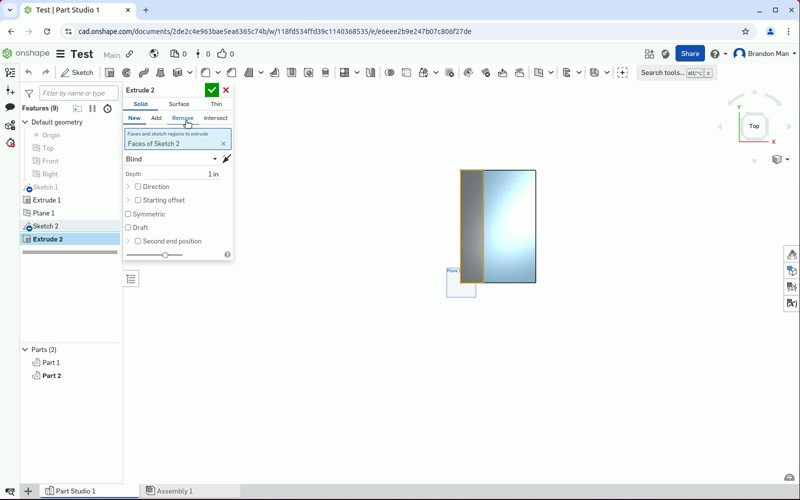
click(186, 120)
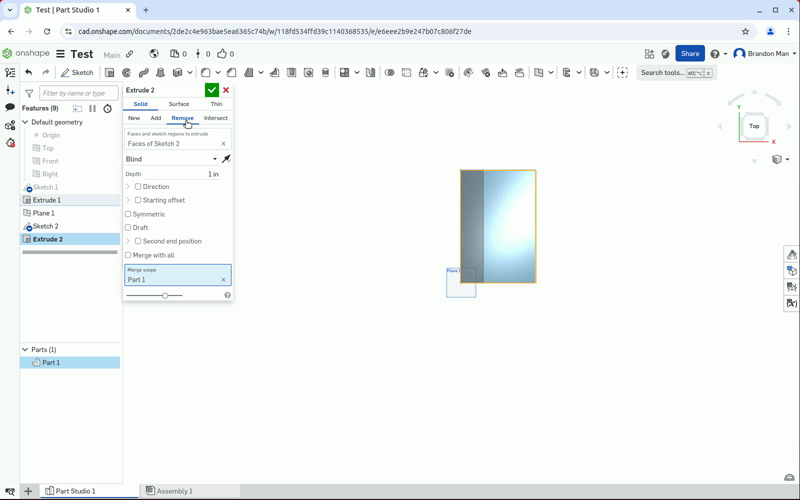
key(tab, 4)
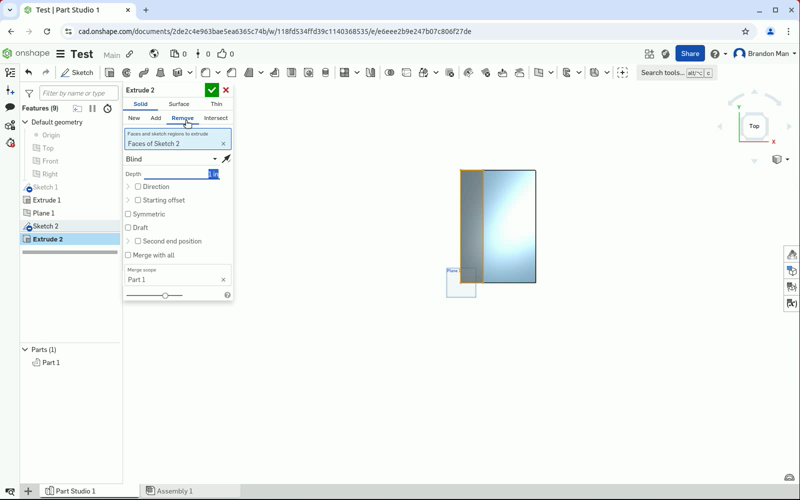
text(4.574)
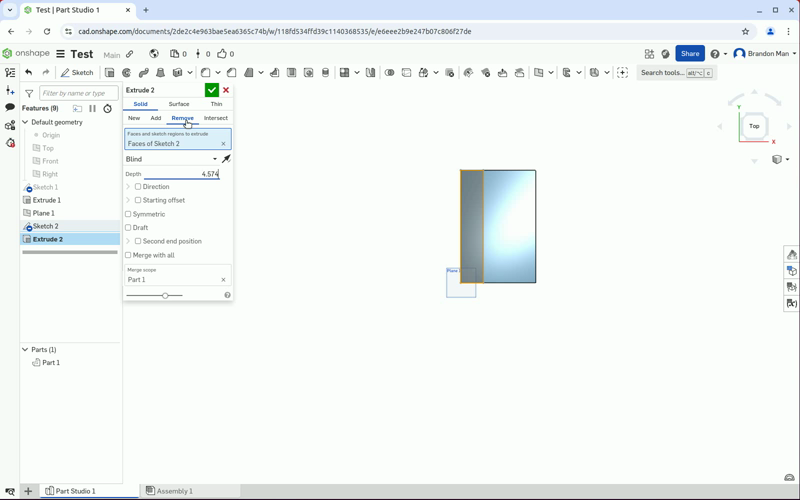
key(tab, 6)
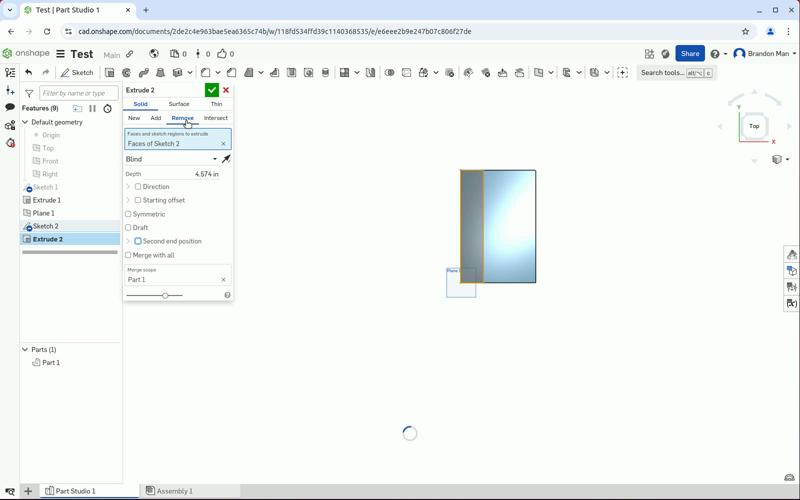
key(space)
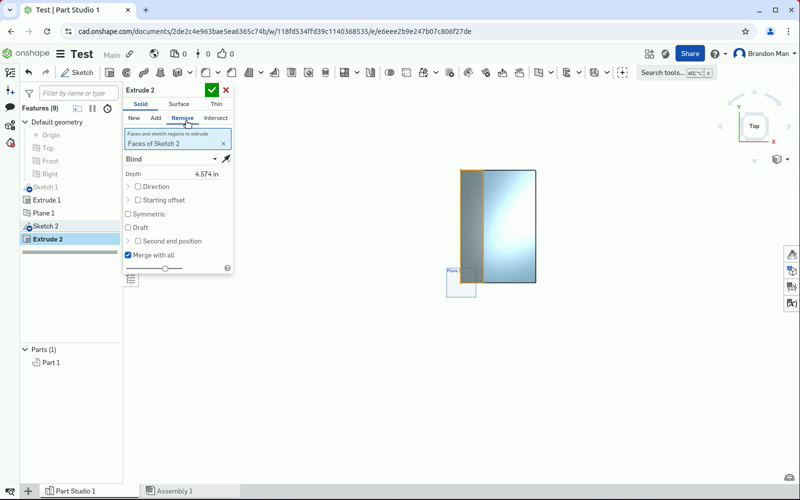
key(enter)
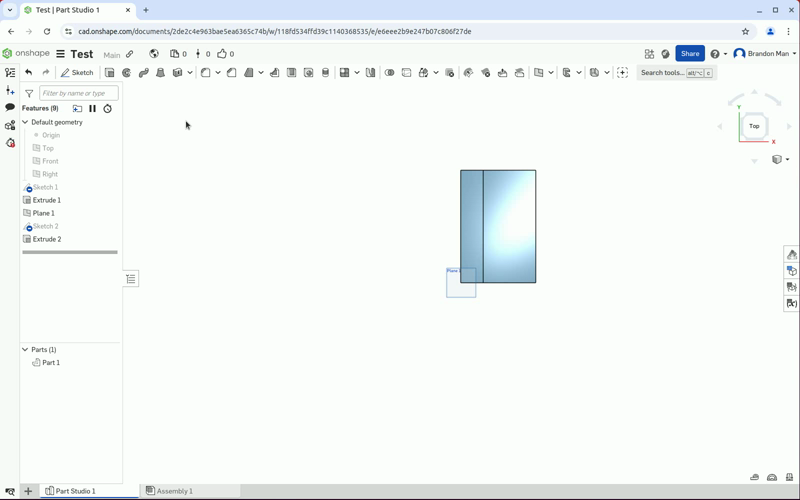
key(shift+h)
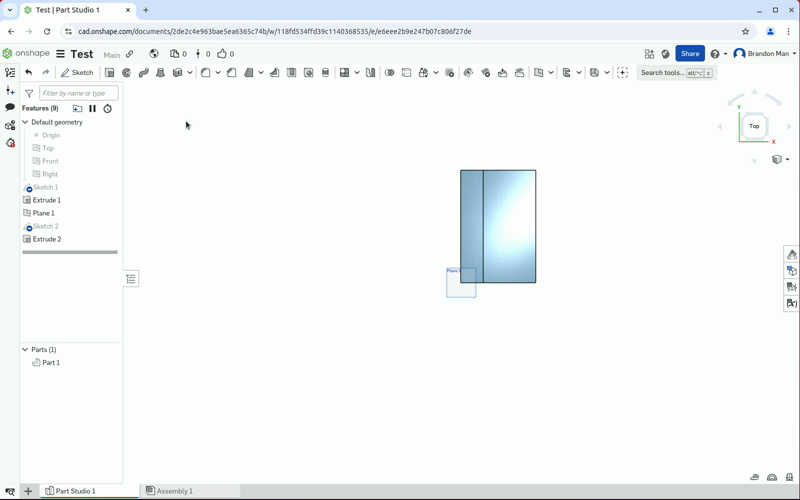
key(shift+h)
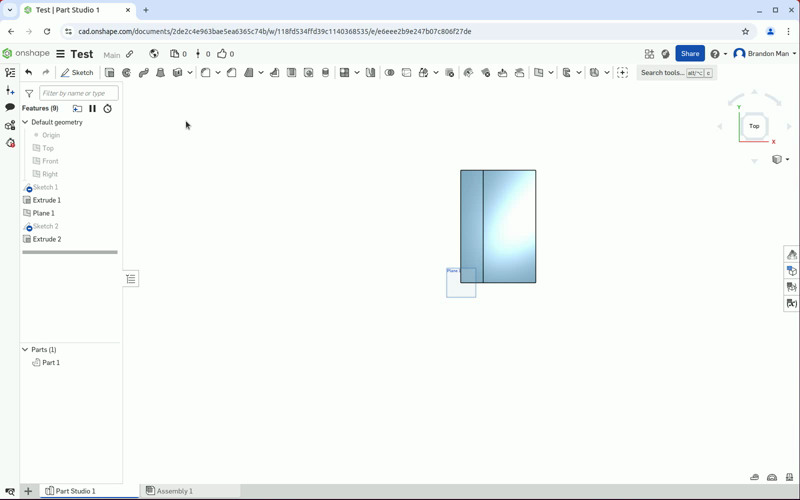
mouse_move(73, 189)
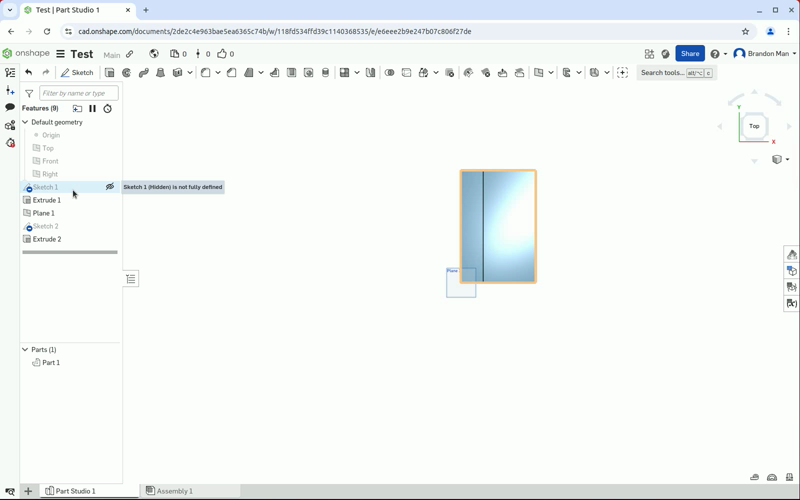
click(73, 189)
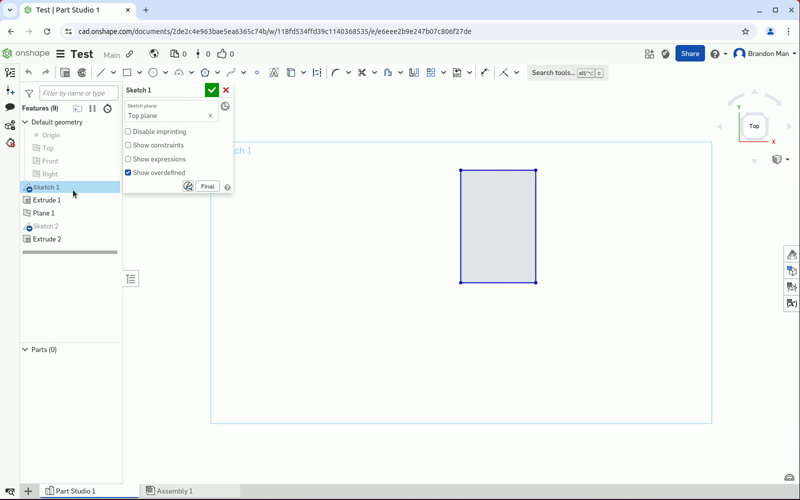
mouse_move(229, 92)
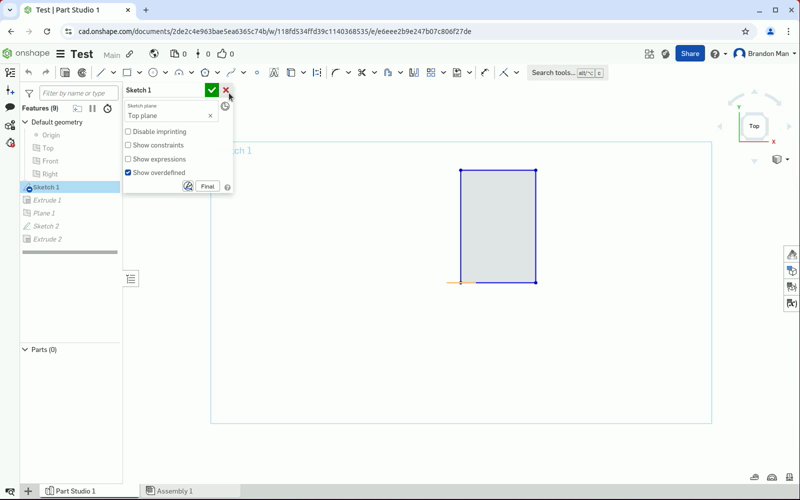
click(229, 92)
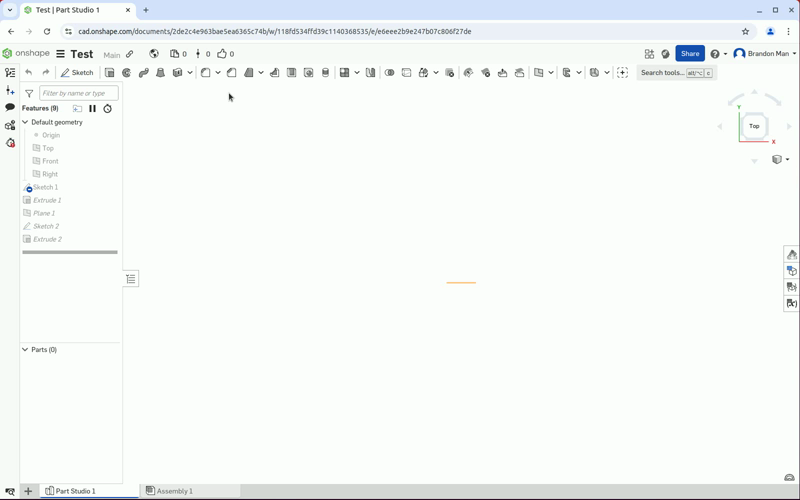
key(shift+s)
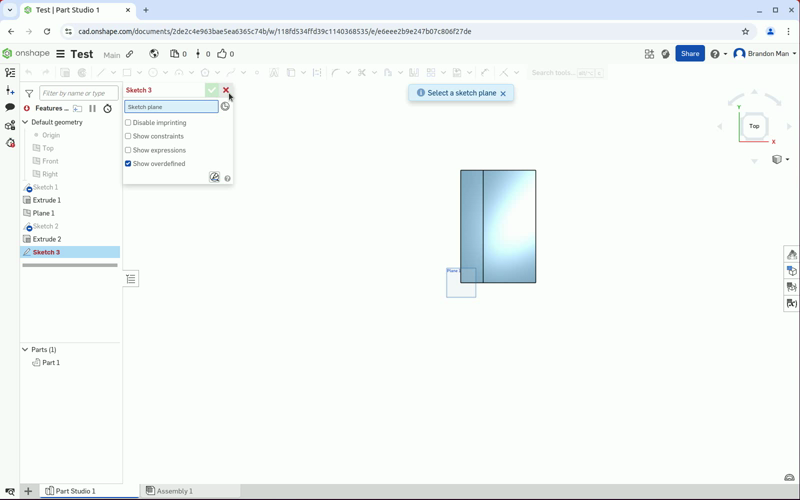
mouse_move(73, 215)
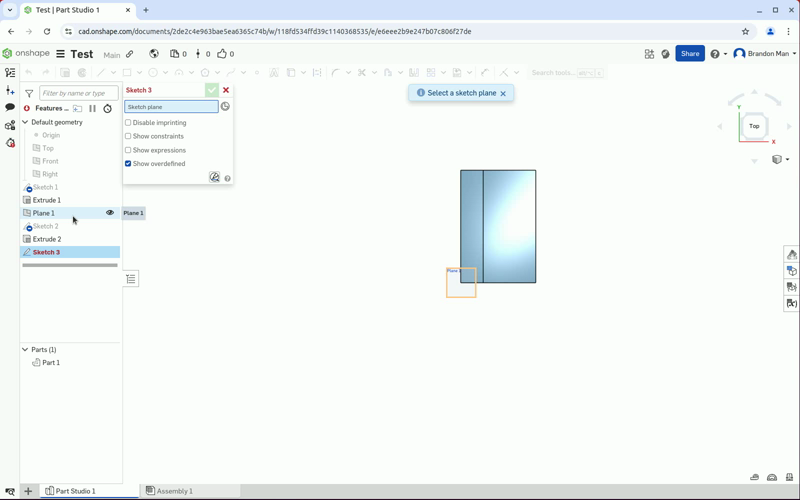
click(73, 215)
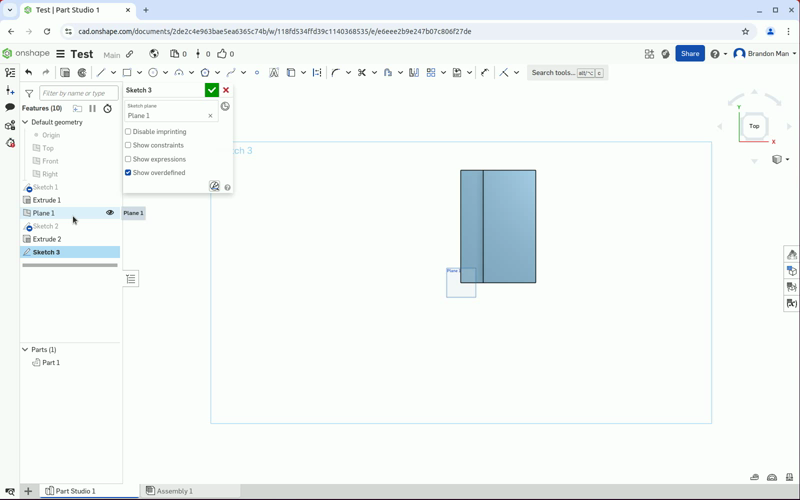
mouse_move(73, 352)
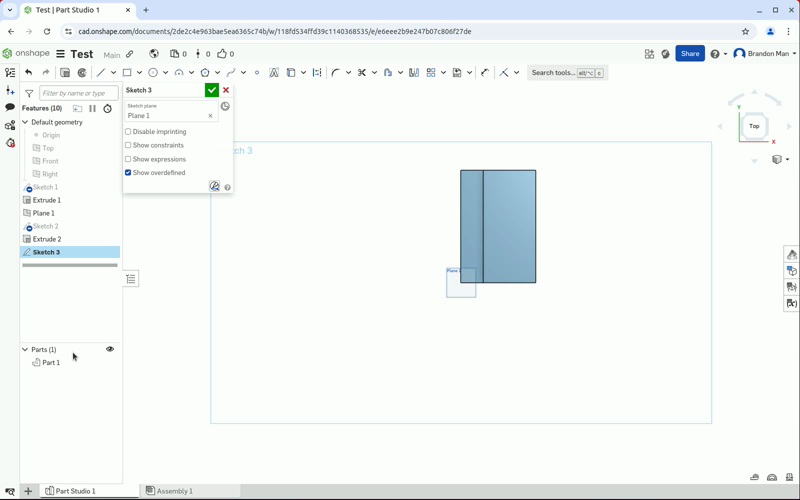
key(y)
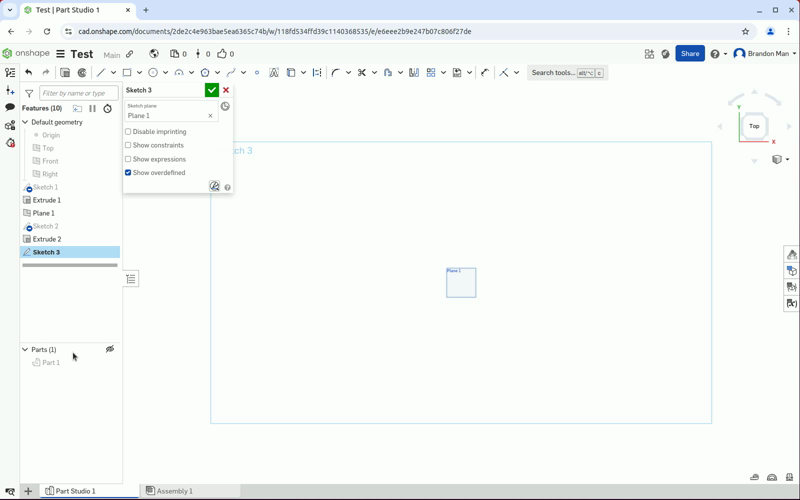
key(c)
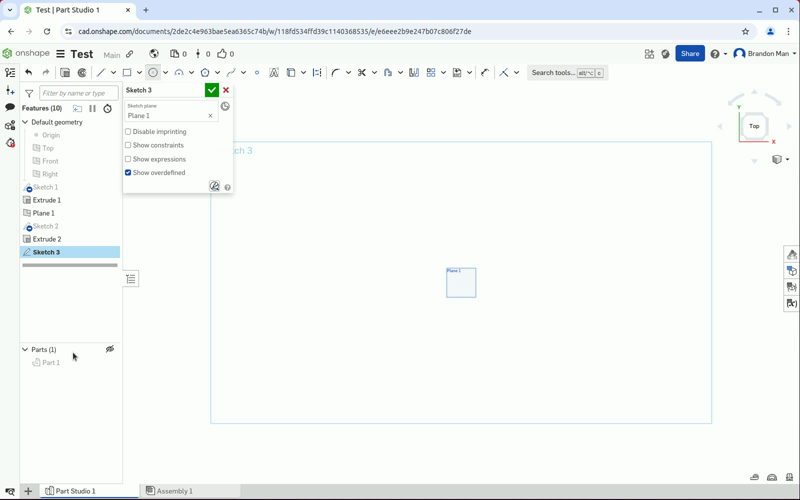
key_down(shift)
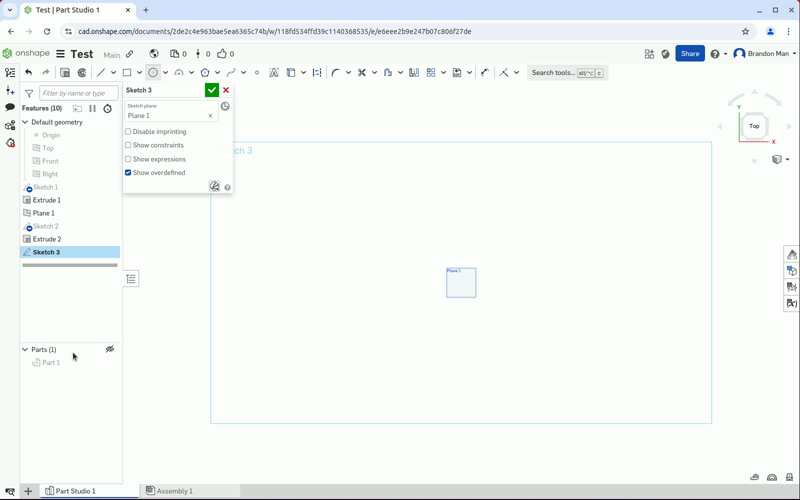
mouse_move(510, 226)
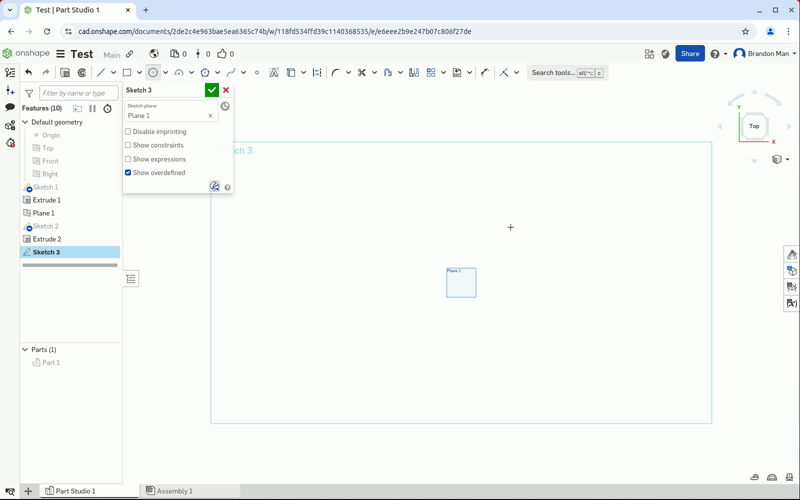
click(510, 226)
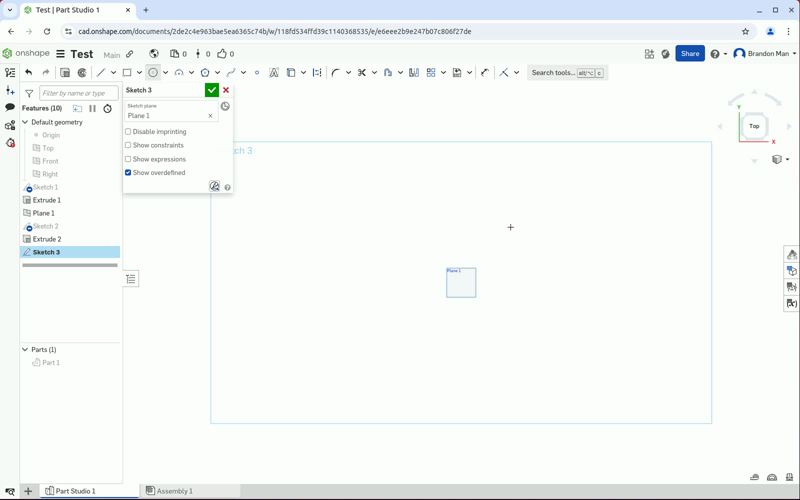
key_up(shift)
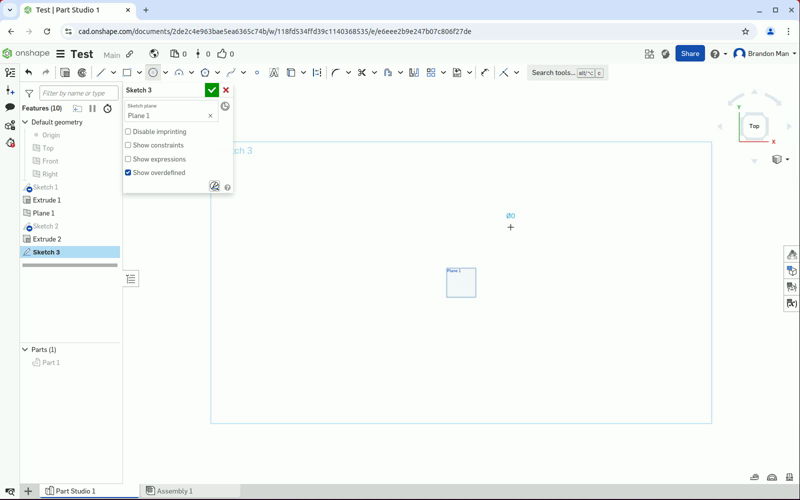
mouse_move(526, 226)
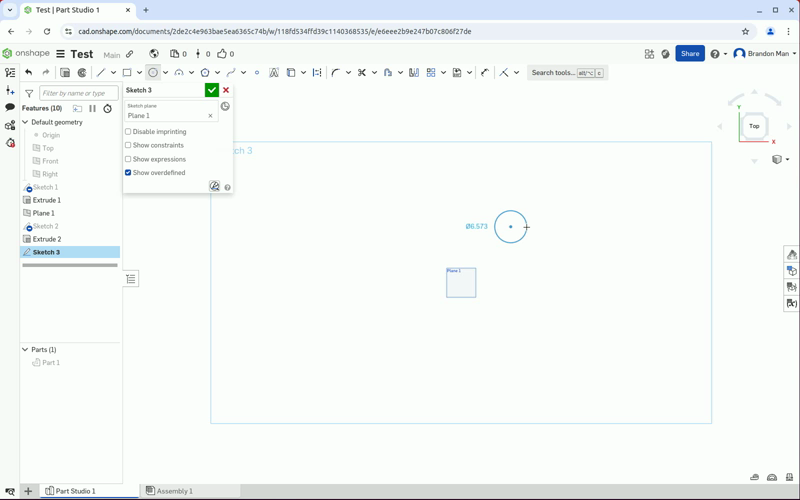
click(526, 226)
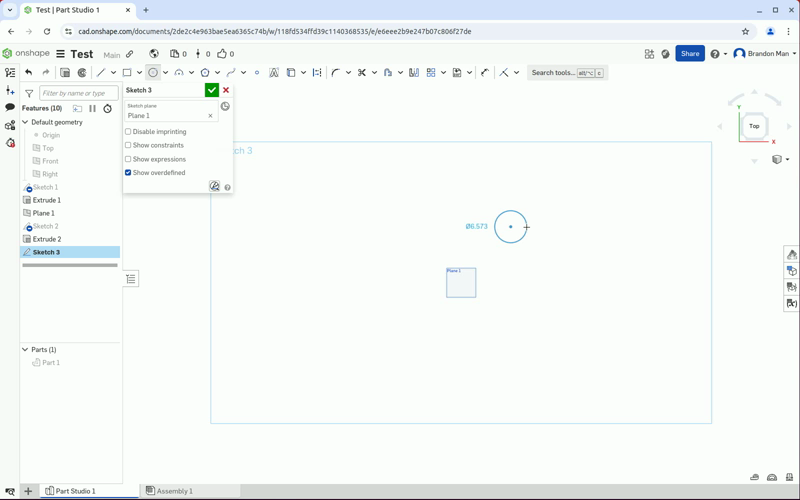
key(esc)
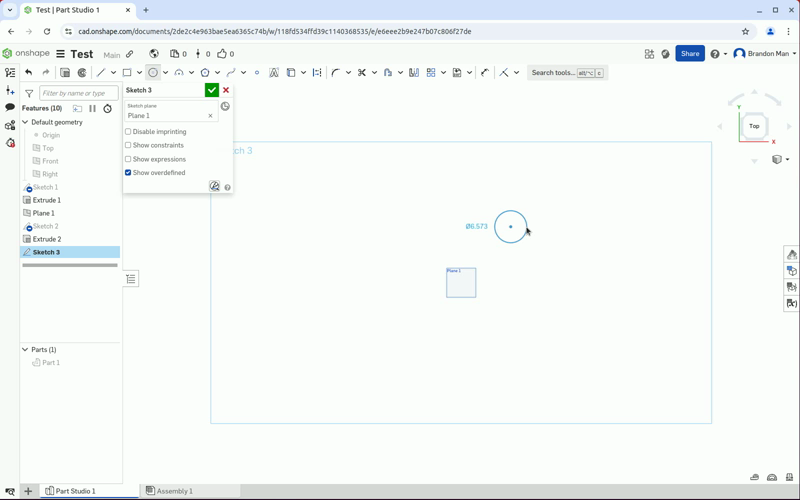
mouse_move(511, 224)
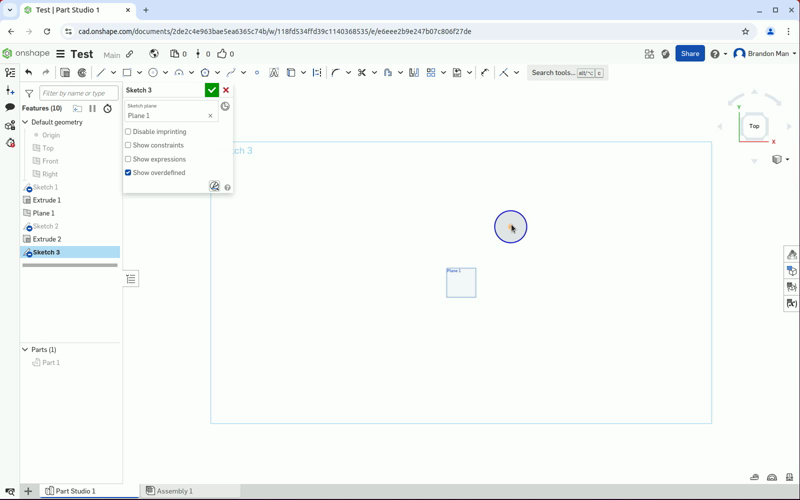
scroll(6)
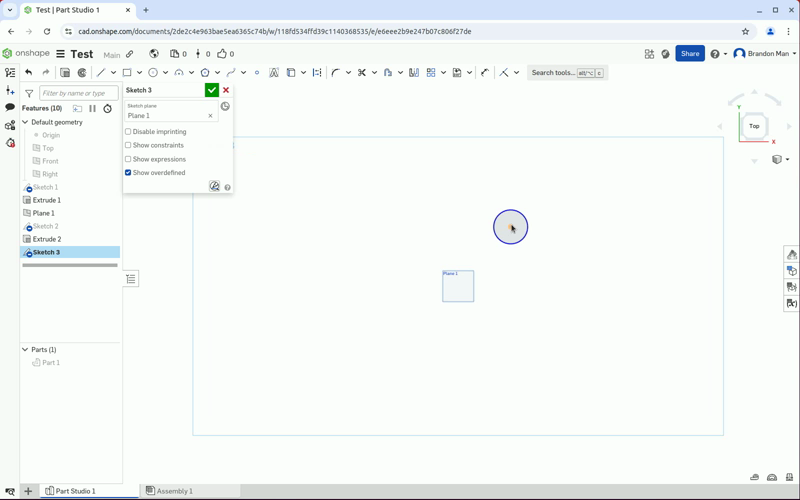
scroll(6)
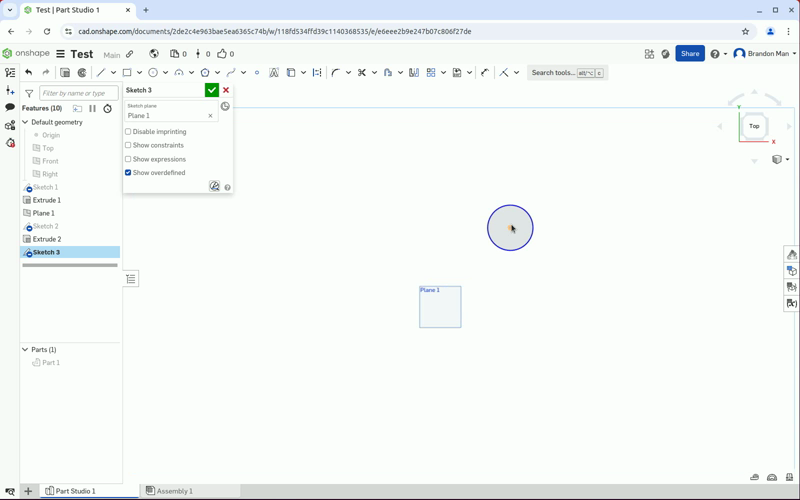
scroll(6)
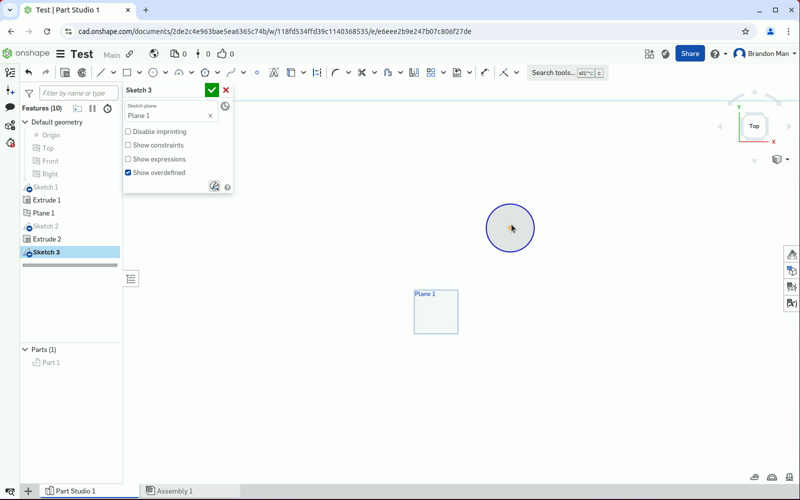
scroll(6)
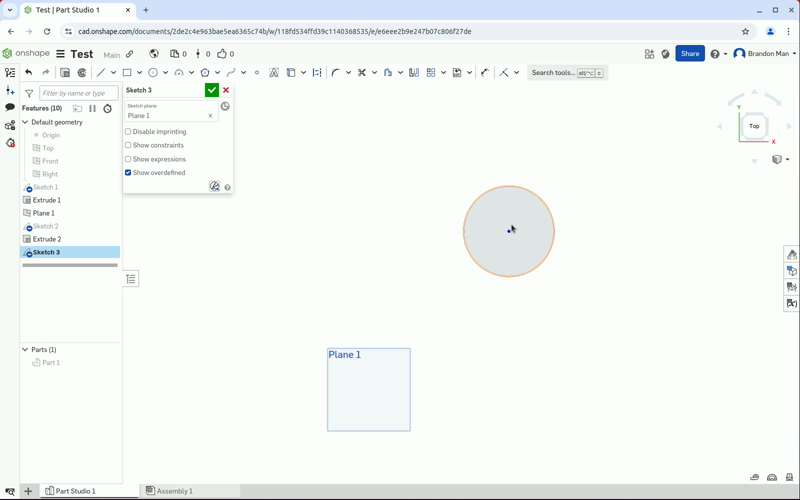
scroll(6)
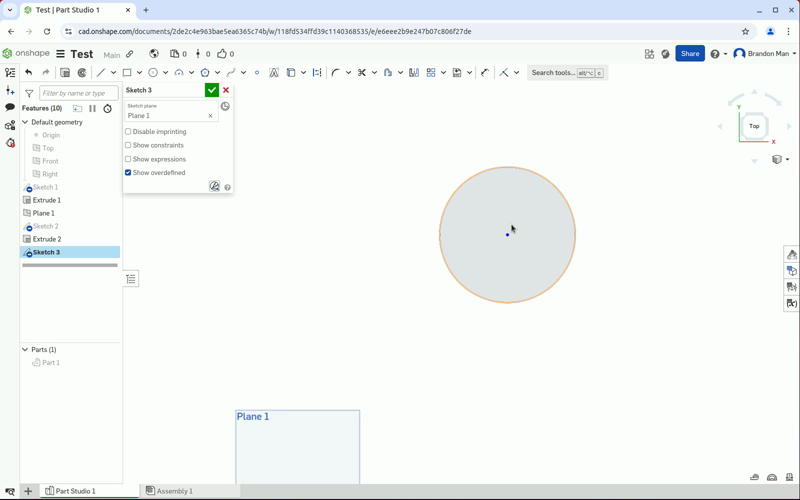
scroll(6)
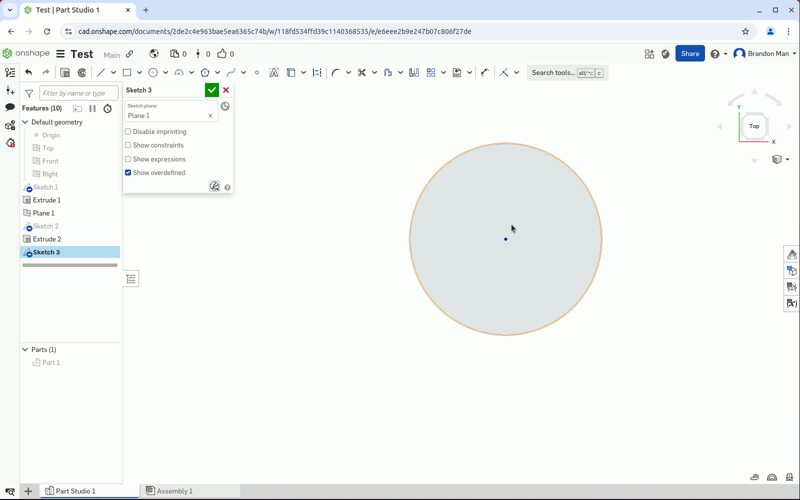
scroll(6)
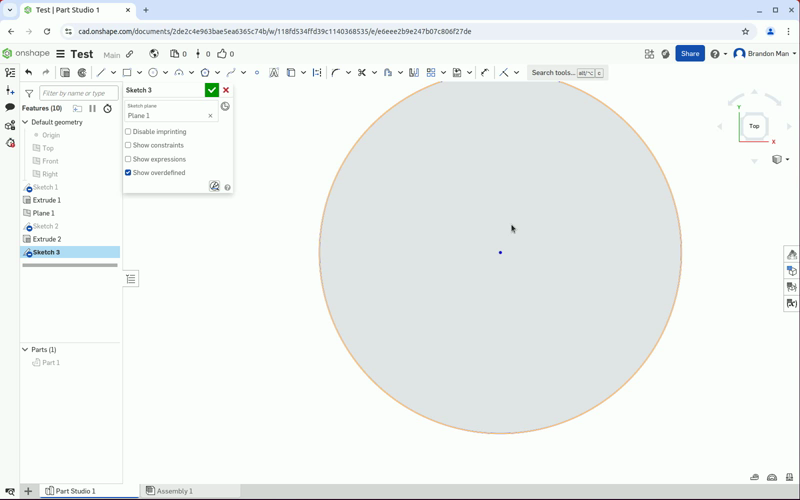
click(511, 224)
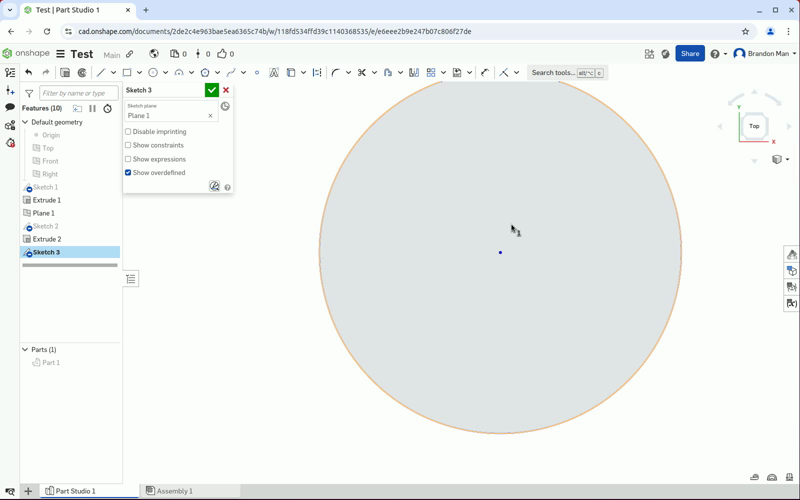
scroll(-6)
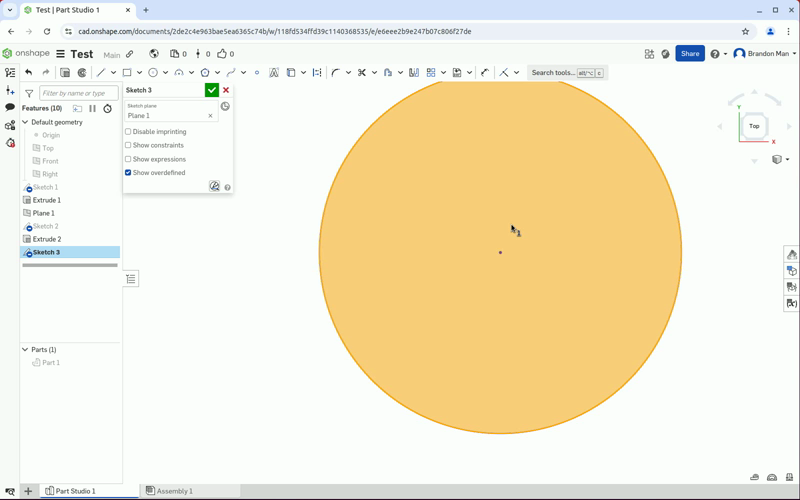
scroll(-6)
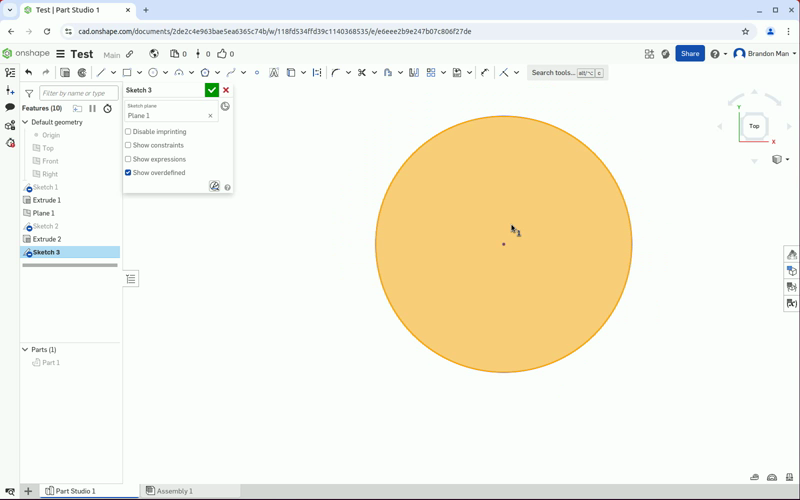
scroll(-6)
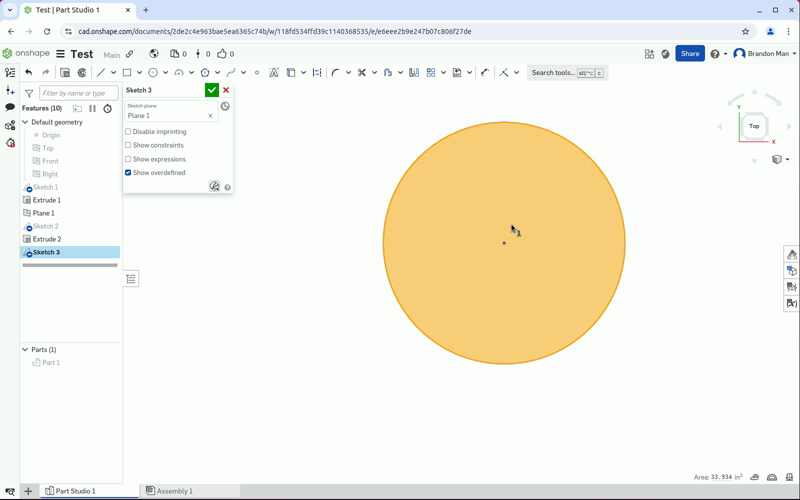
scroll(-6)
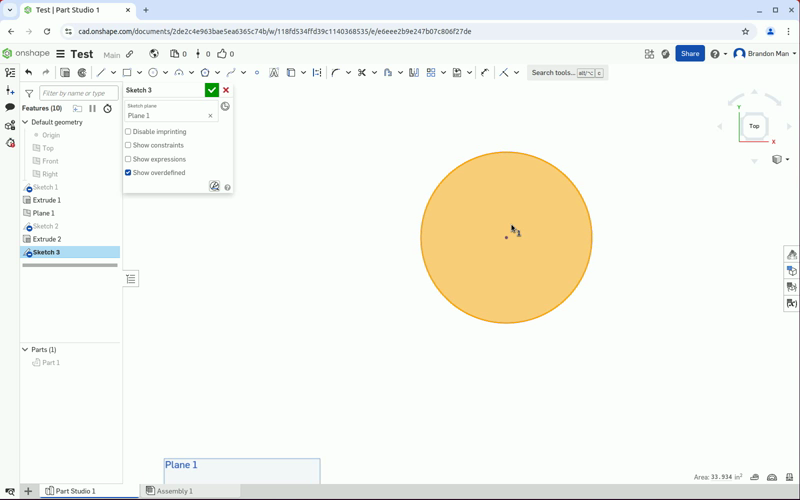
scroll(-6)
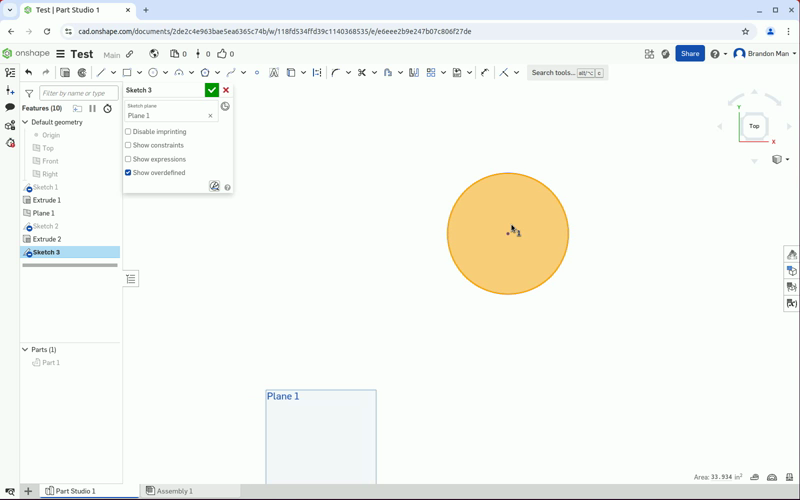
scroll(-6)
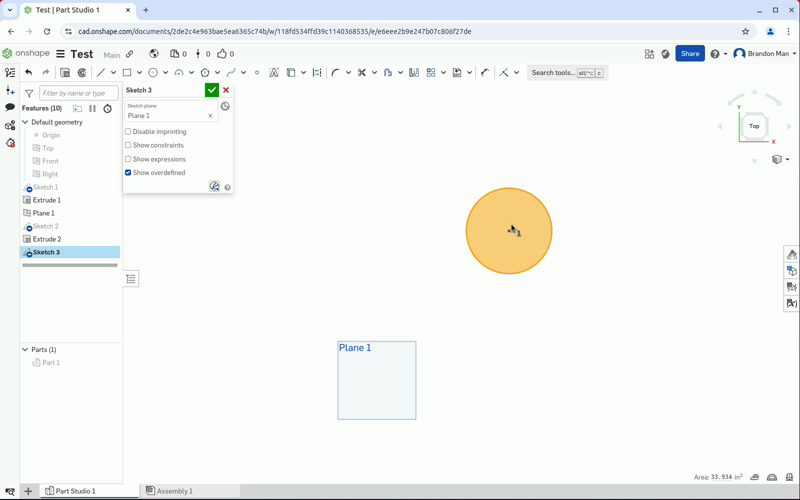
scroll(-6)
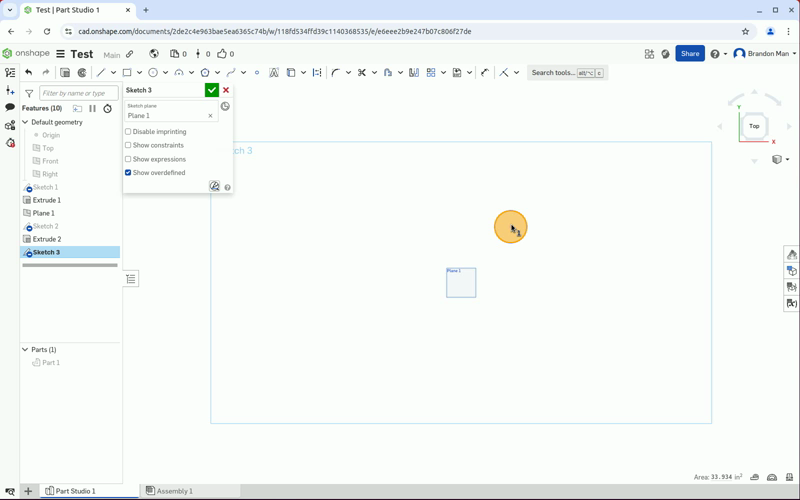
mouse_move(73, 352)
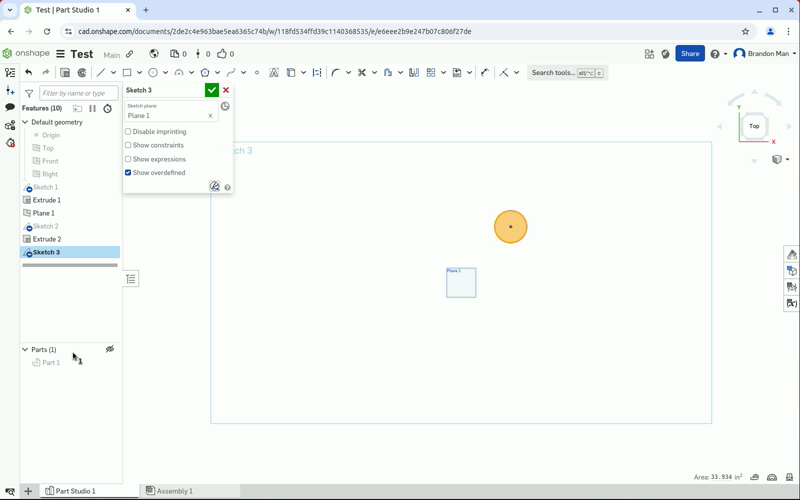
key(shift+y)
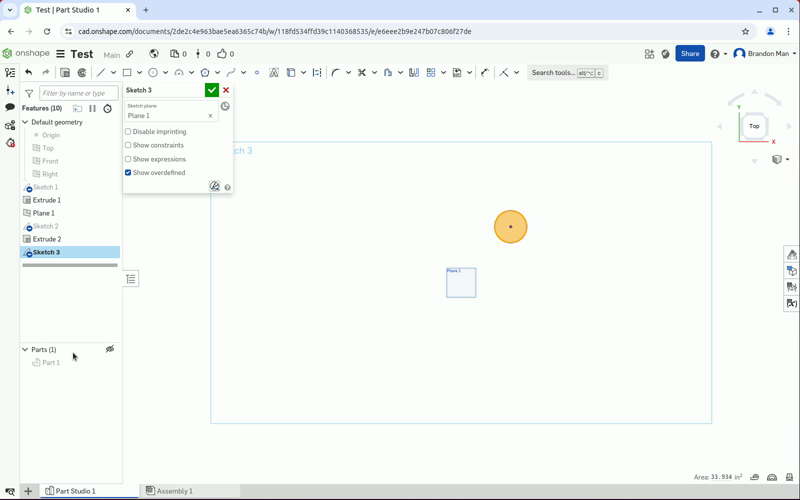
key(shift+e)
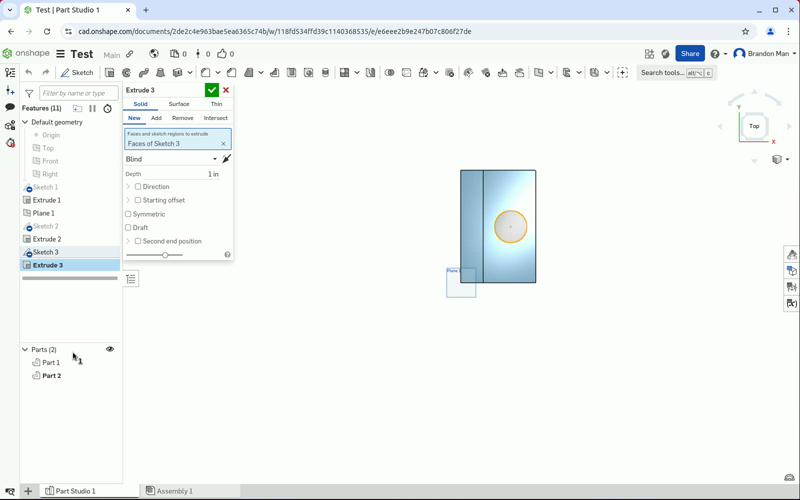
mouse_move(143, 106)
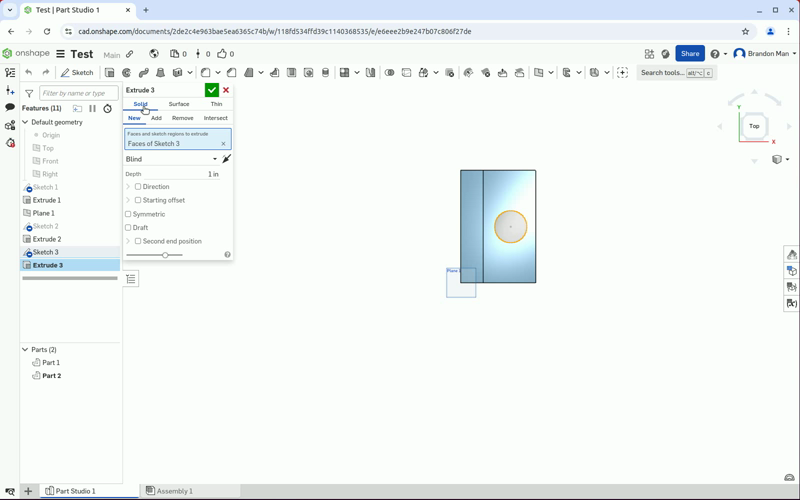
click(143, 106)
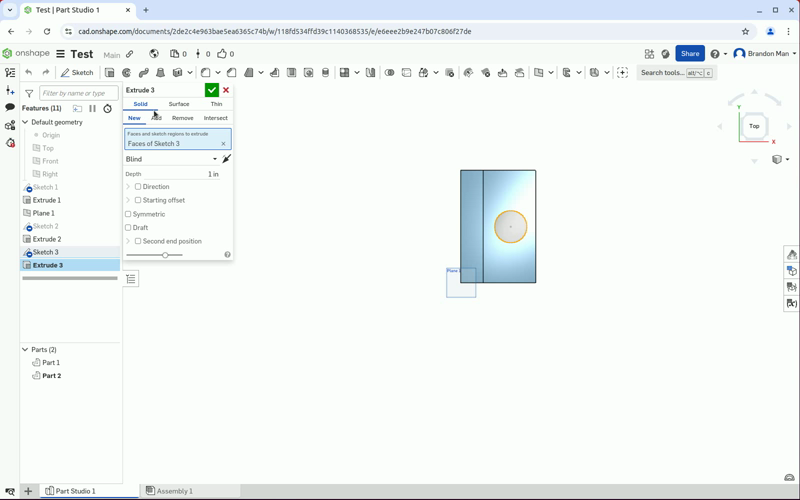
mouse_move(186, 120)
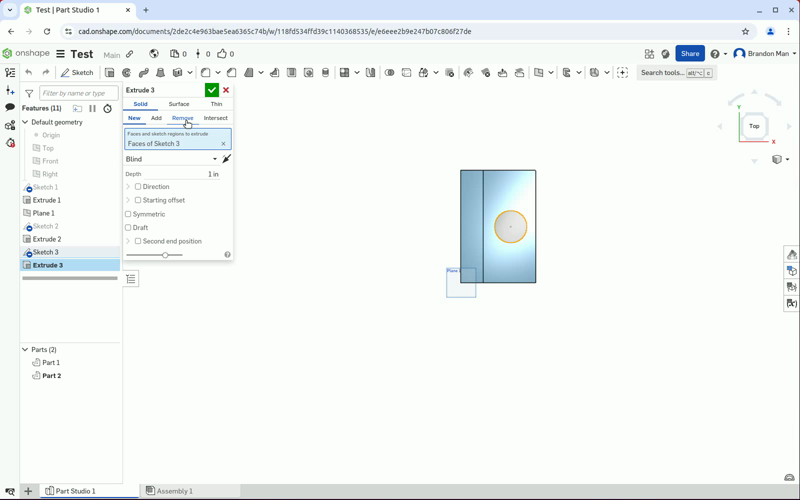
click(186, 120)
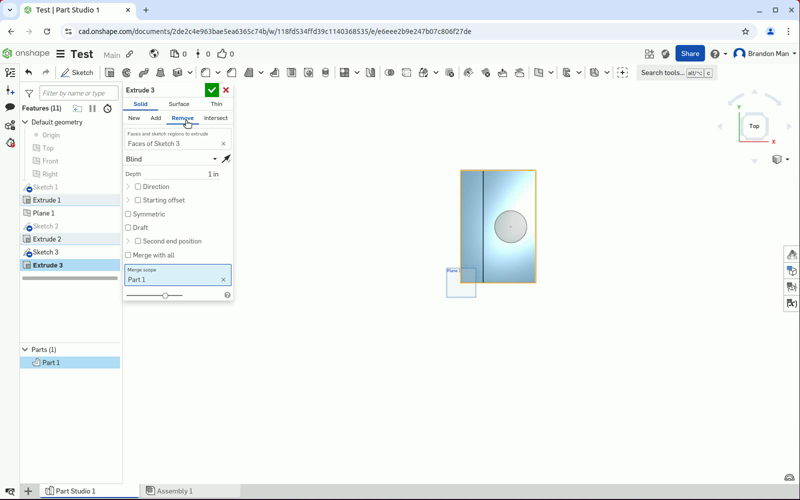
key(tab, 4)
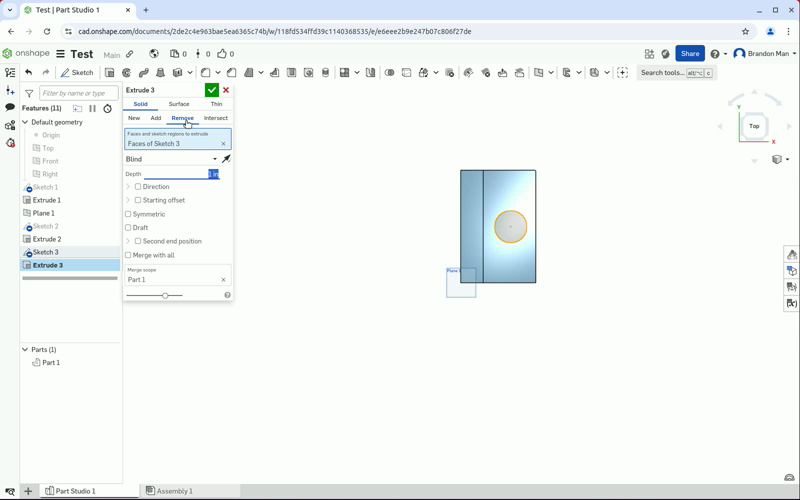
text(30.811)
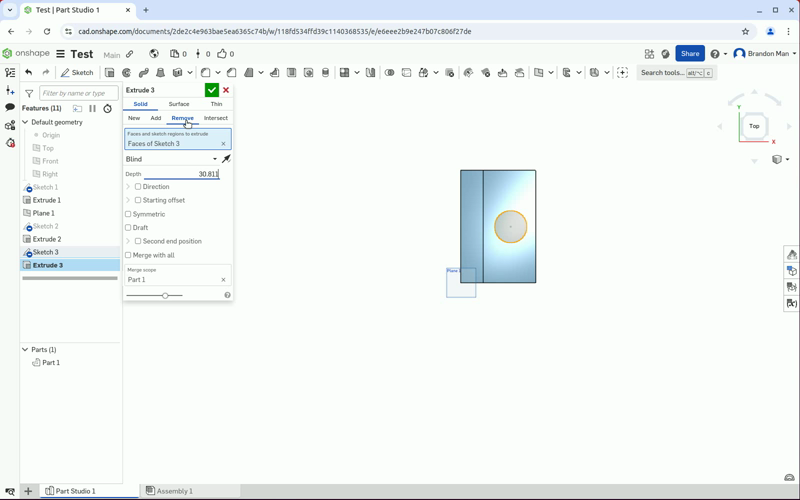
key(tab, 6)
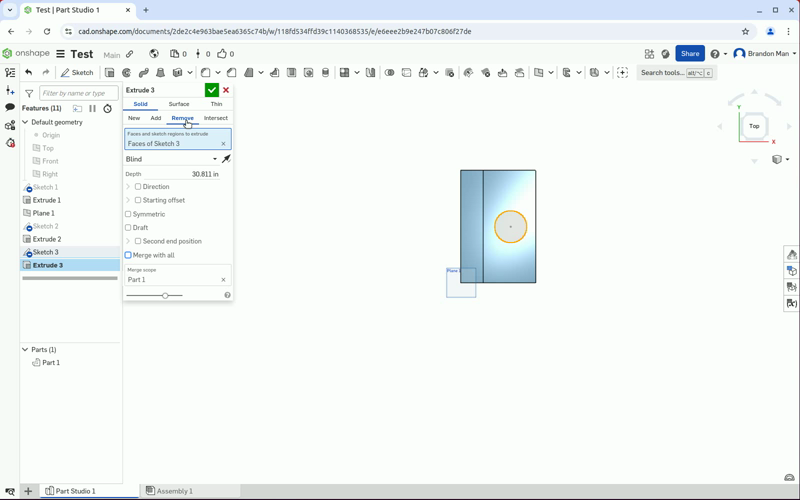
key(space)
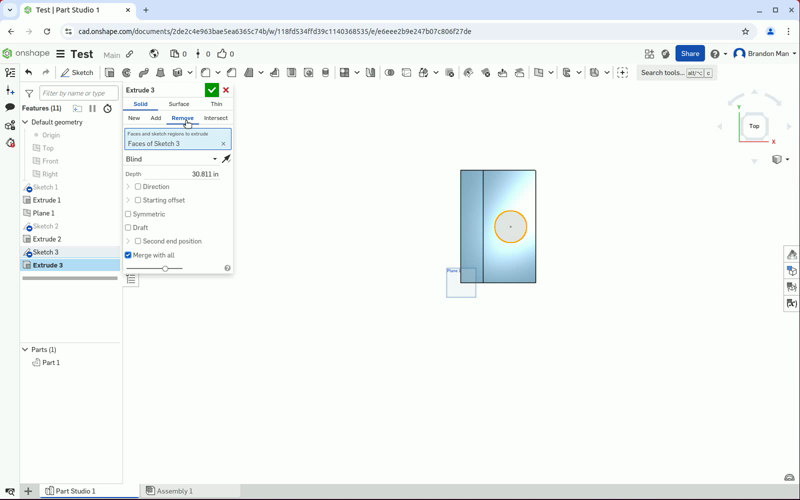
key(enter)
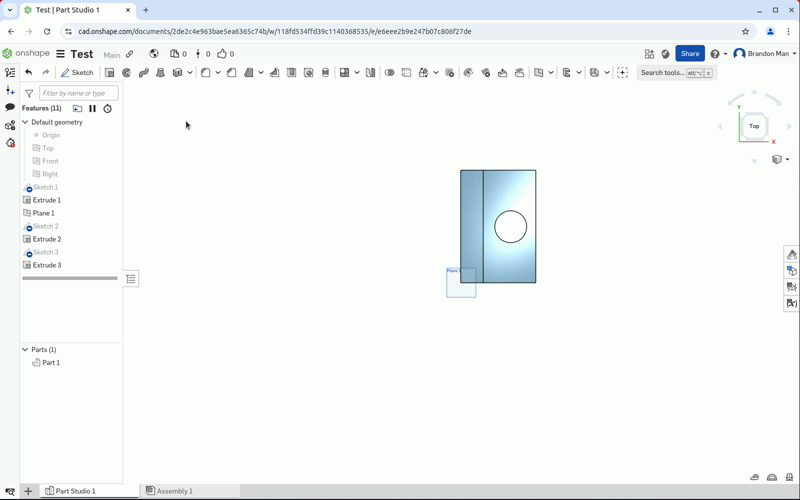
key(shift+h)
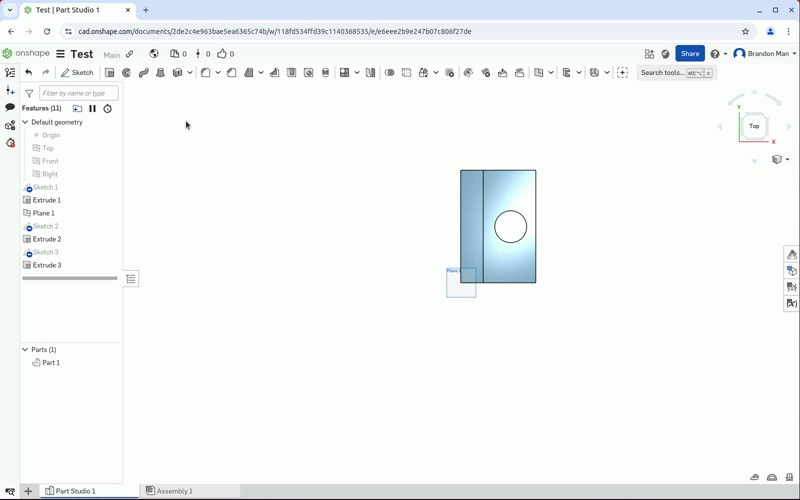
key(shift+h)
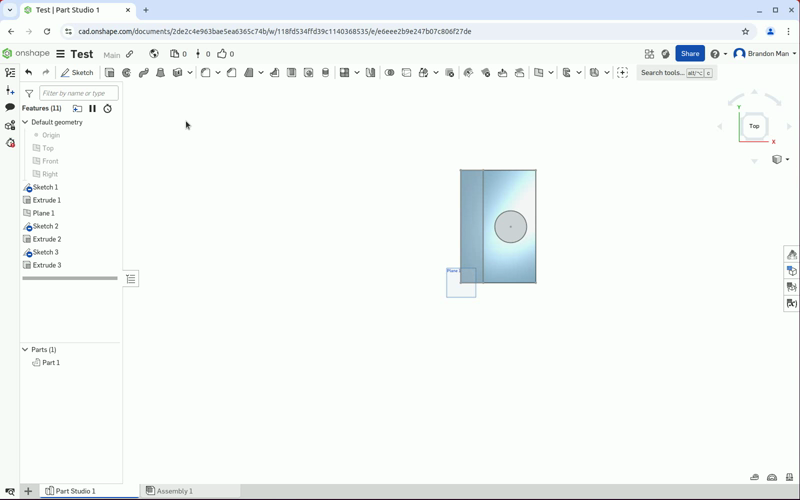
key(shift+7)
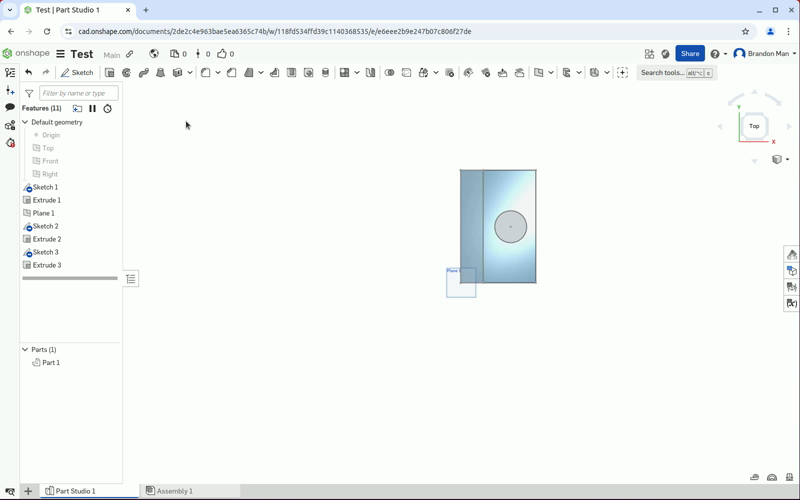
key(up, 3)
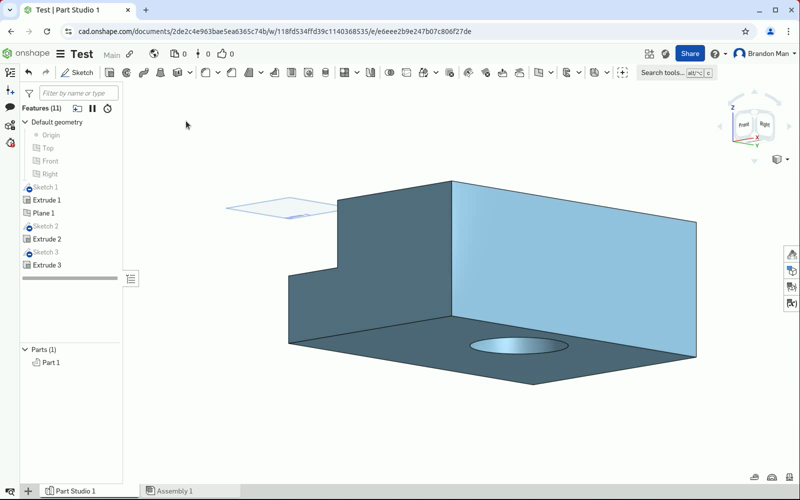
key(left, 3)
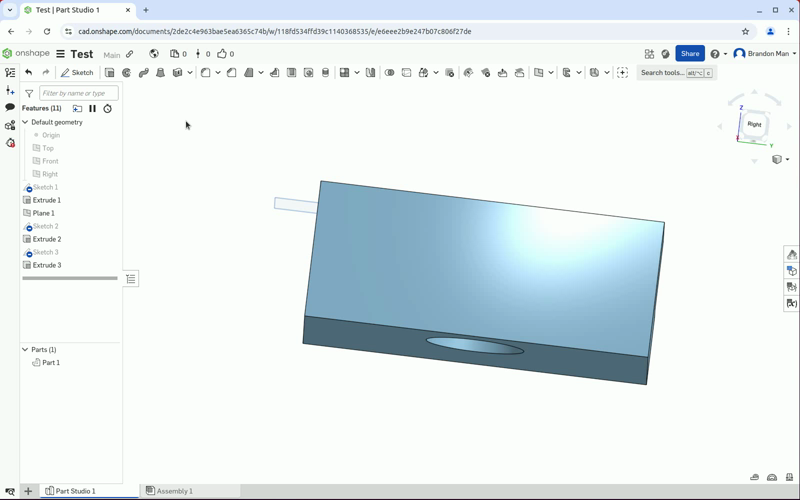
key(right, 3)
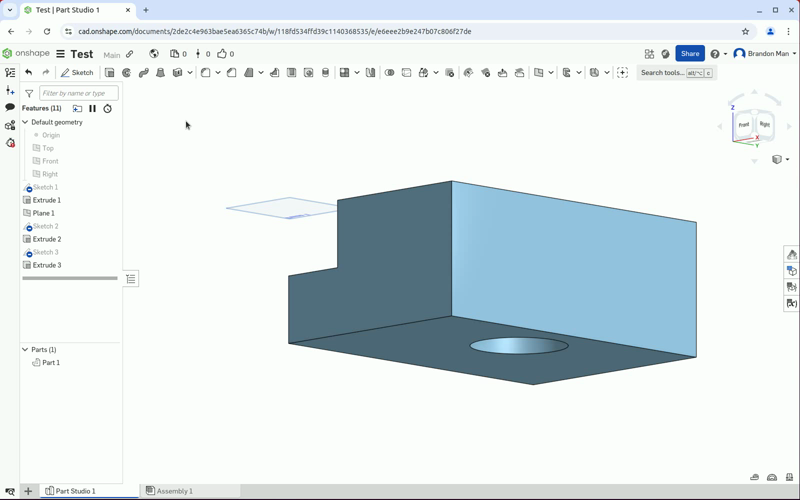
key(down, 3)
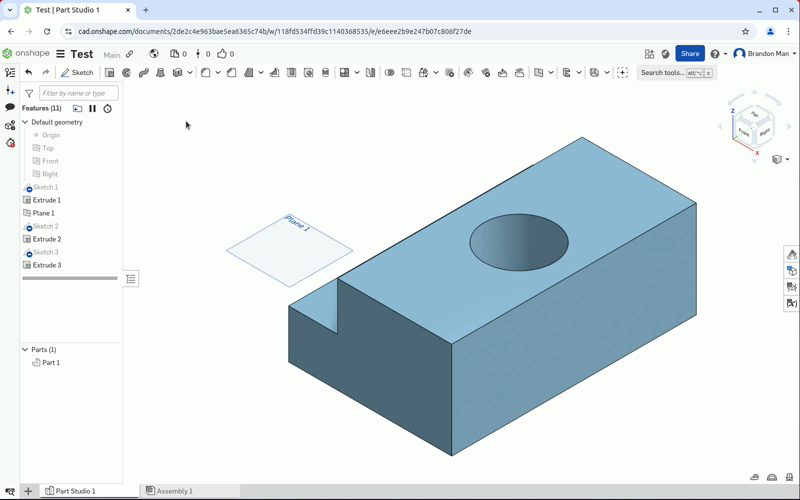
mouse_move(73, 189)
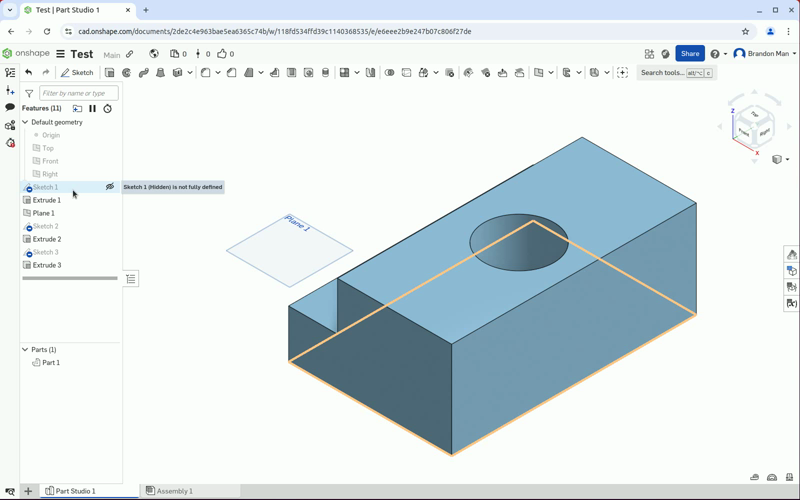
click(73, 189)